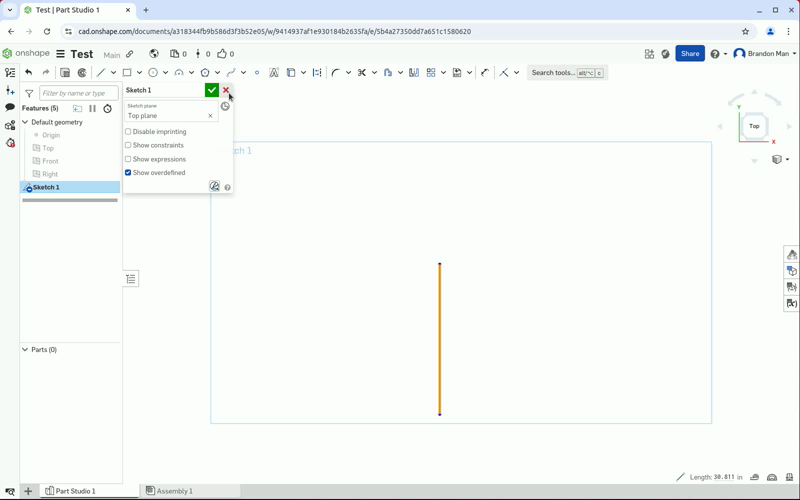
key(shift+h)
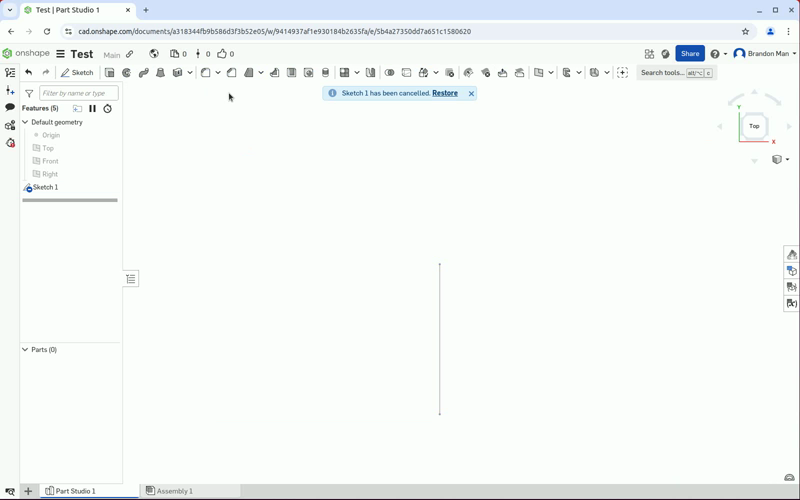
key(shift+s)
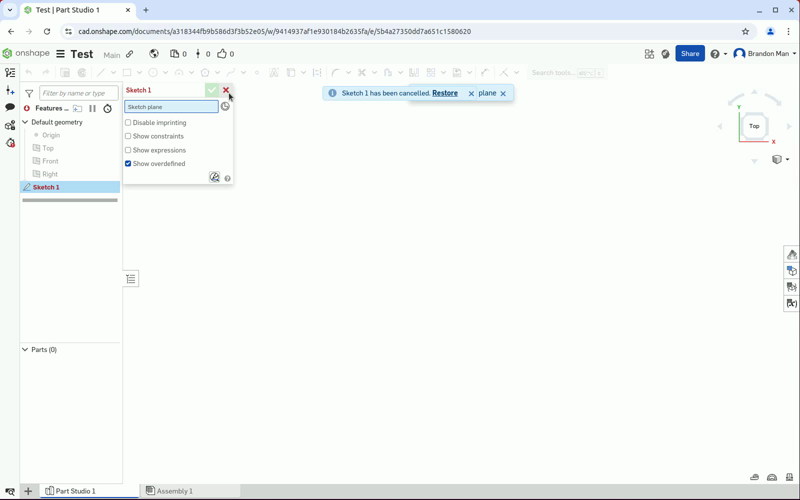
mouse_move(73, 150)
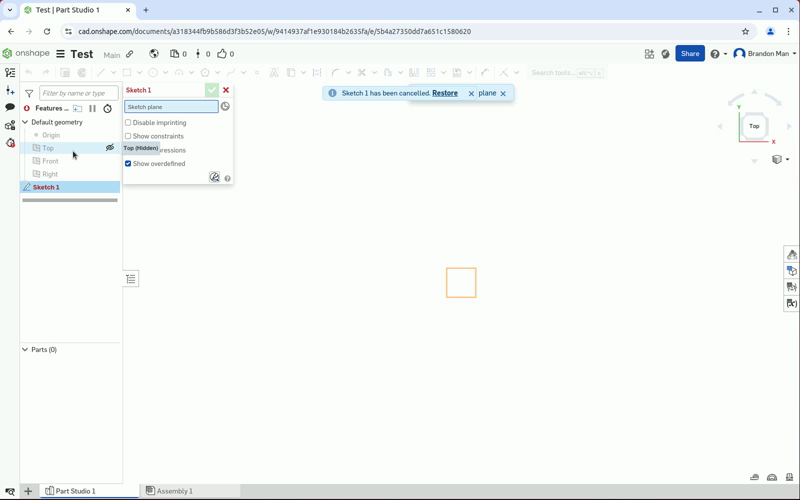
click(73, 150)
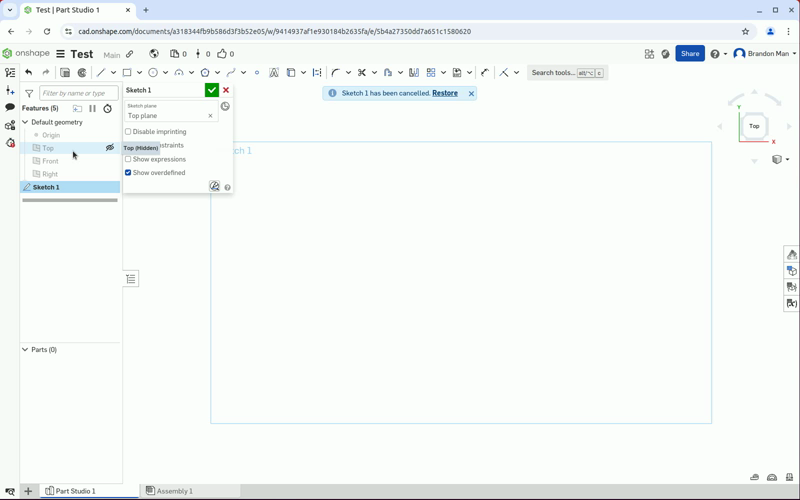
mouse_move(73, 352)
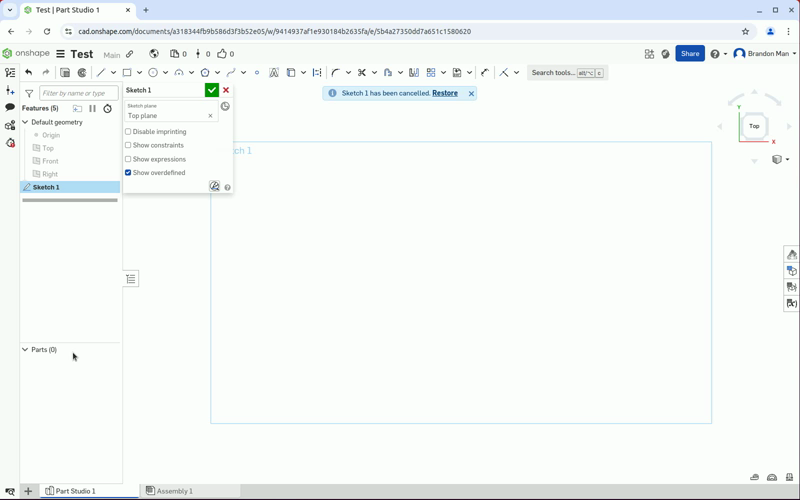
key(y)
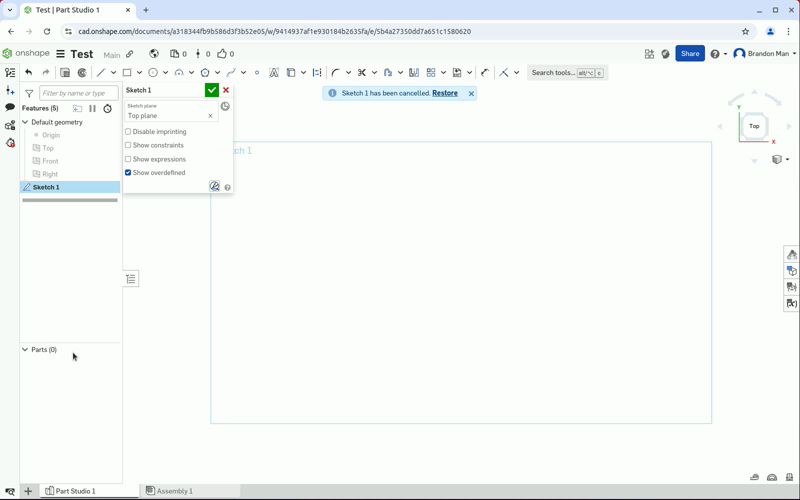
key(l)
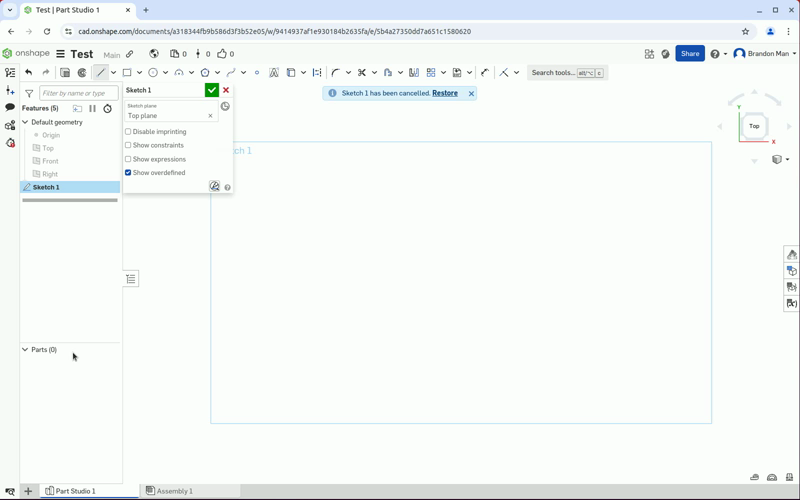
key_down(shift)
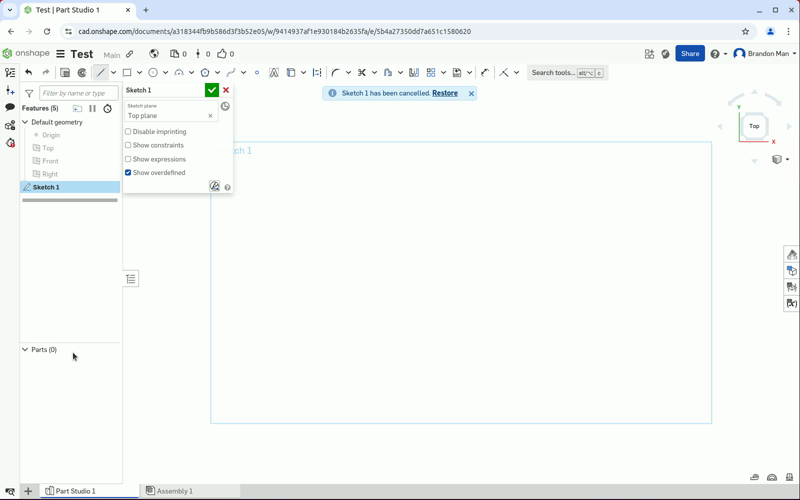
mouse_move(460, 249)
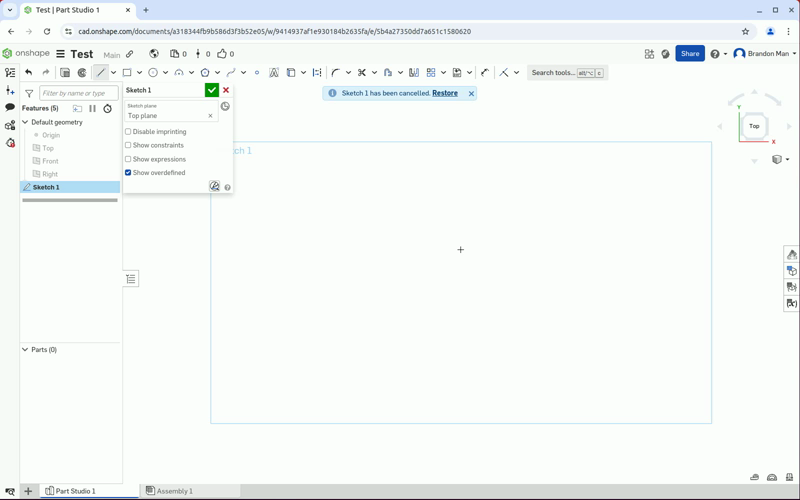
click(460, 249)
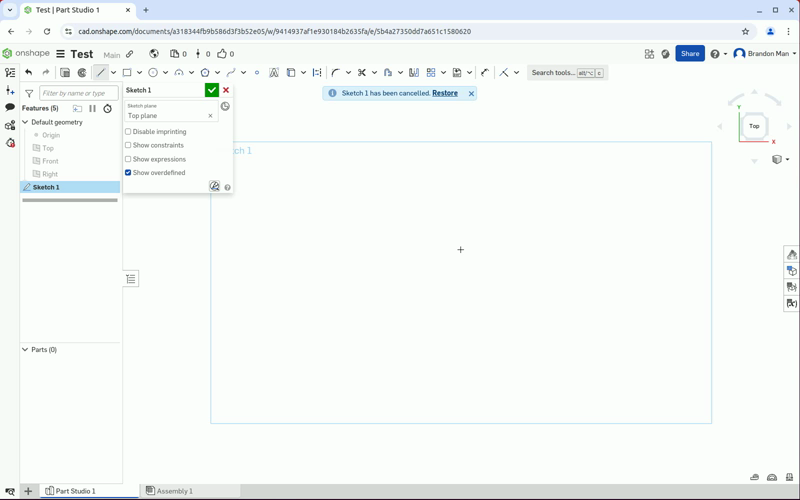
key_up(shift)
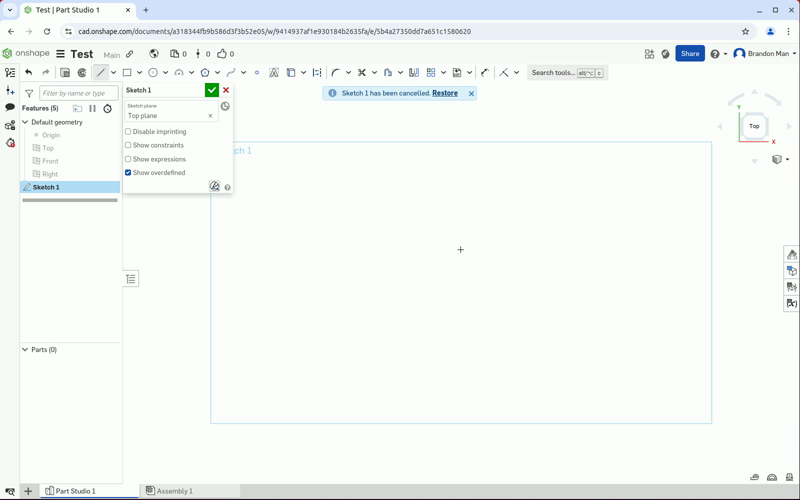
key_down(shift)
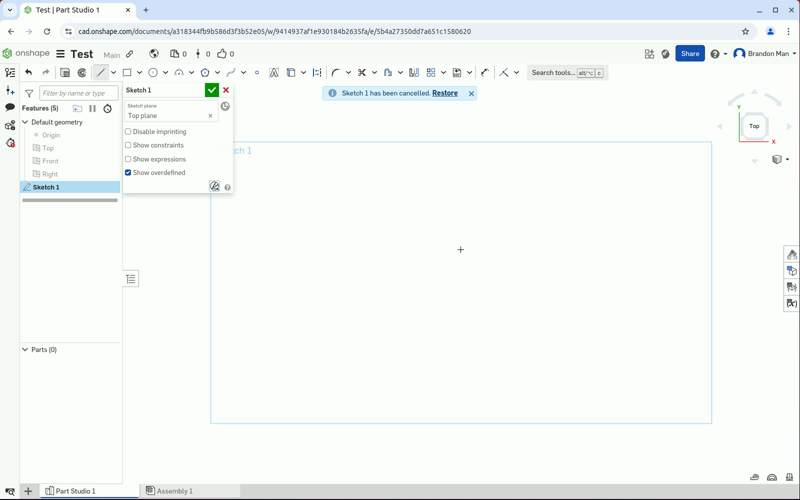
mouse_move(573, 249)
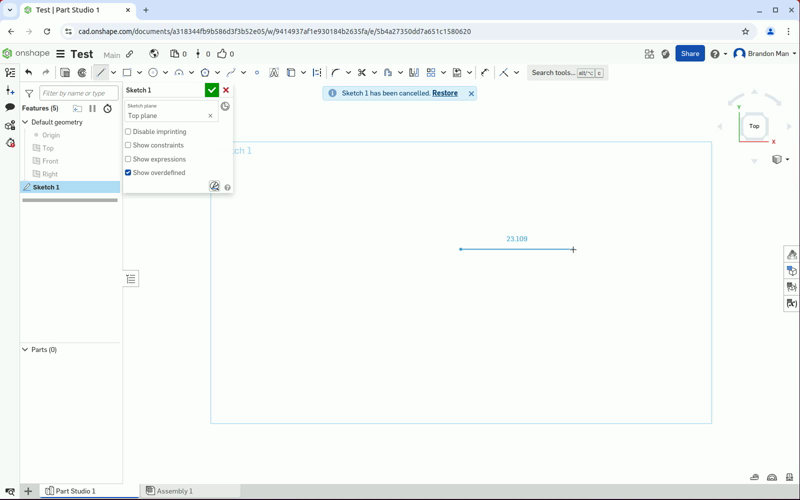
click(573, 249)
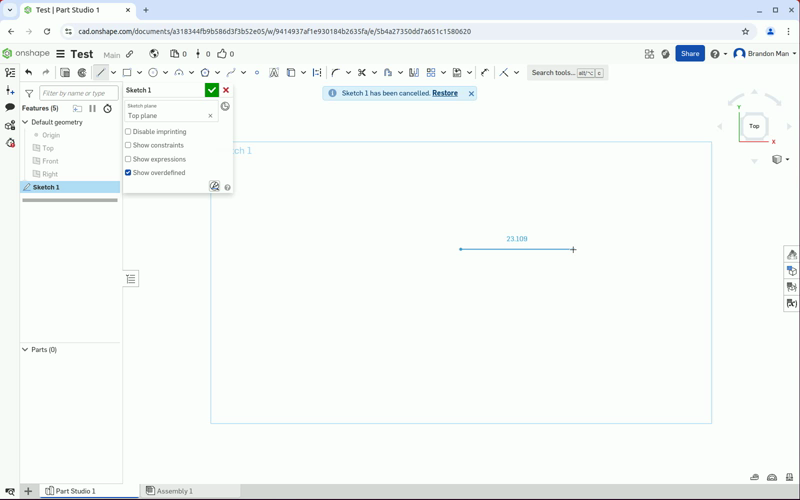
key_up(shift)
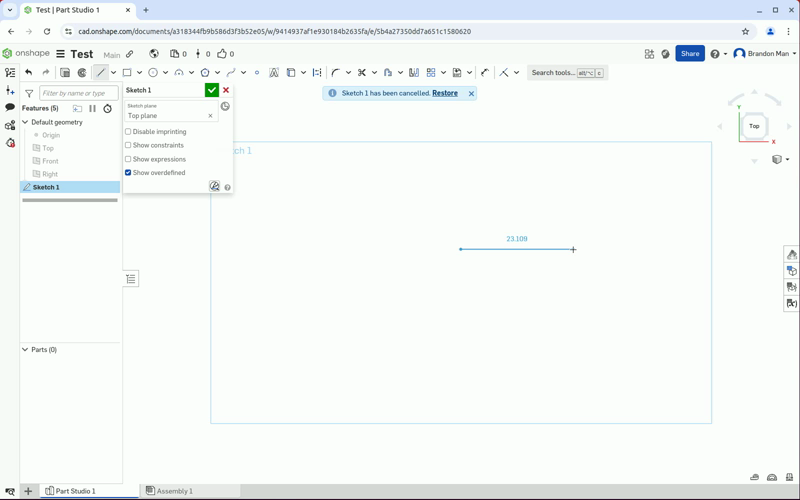
key_down(shift)
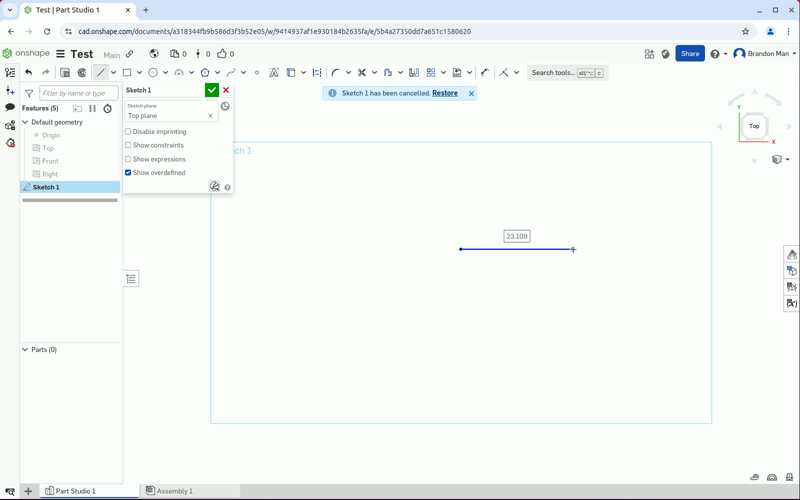
mouse_move(573, 174)
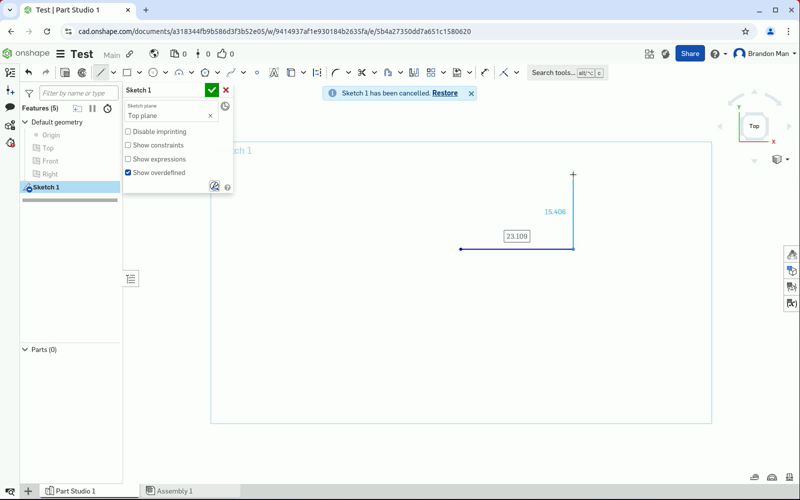
click(573, 174)
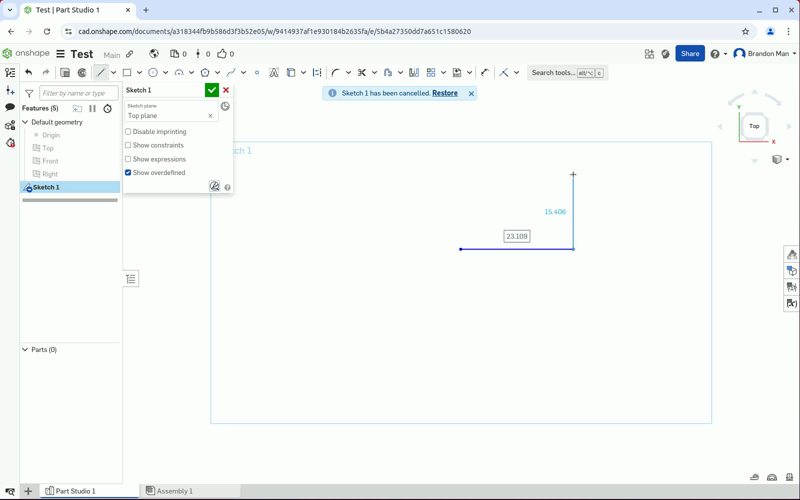
key_up(shift)
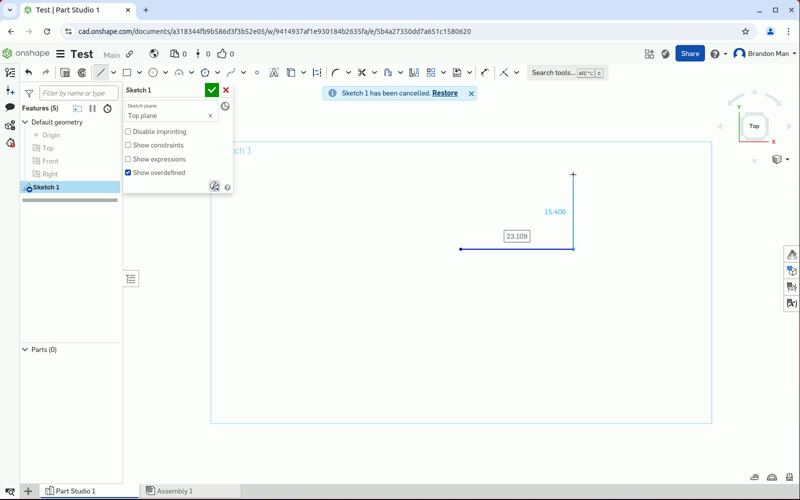
key_down(shift)
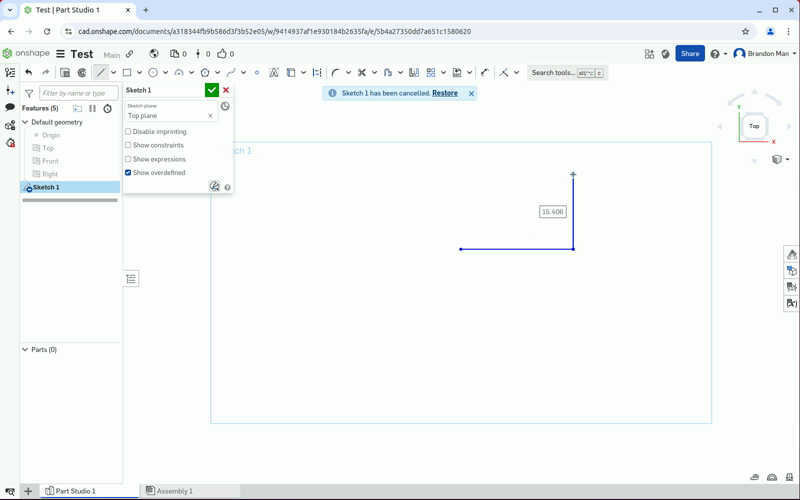
mouse_move(460, 174)
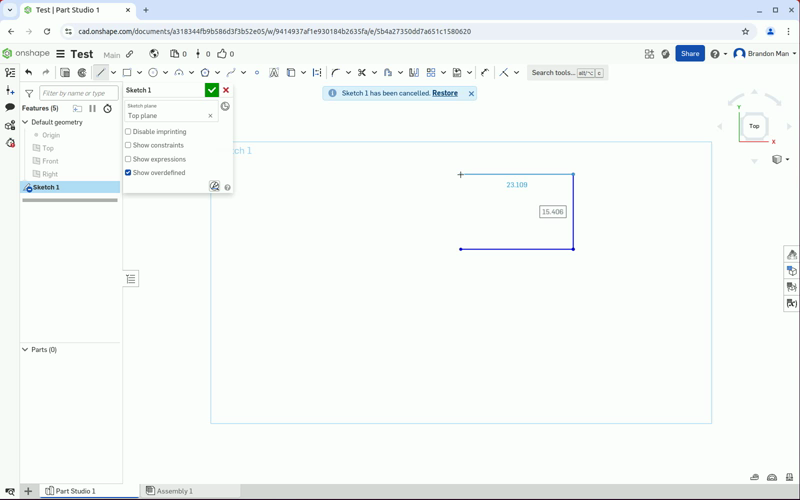
click(460, 174)
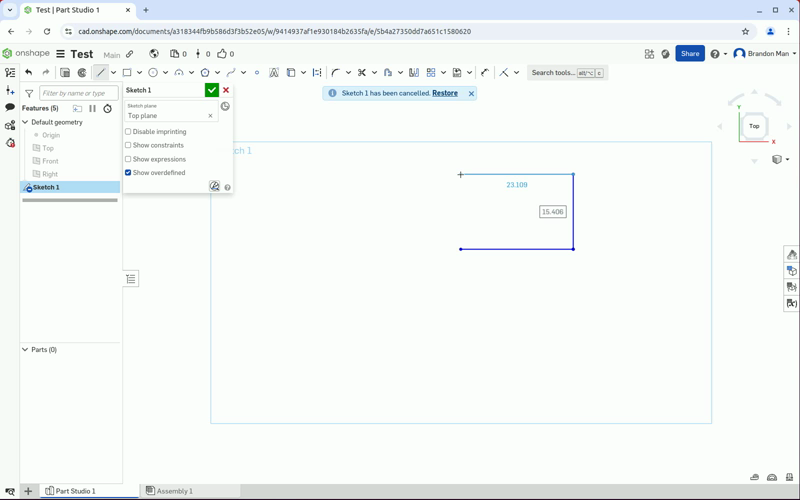
key_up(shift)
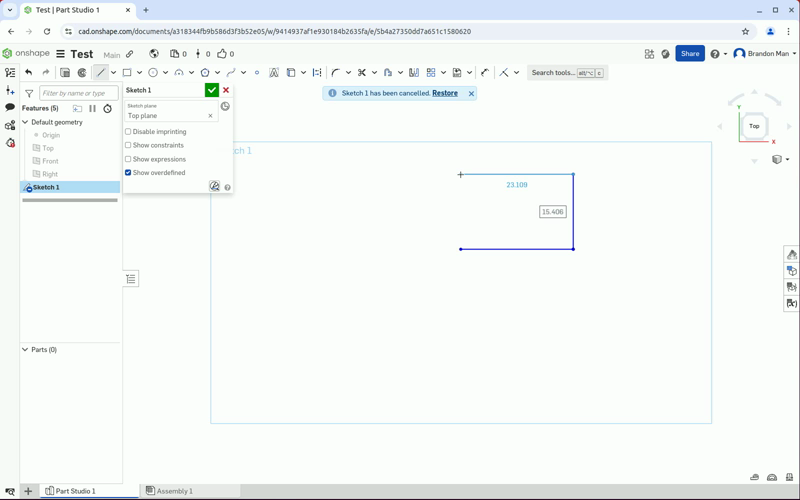
key_down(shift)
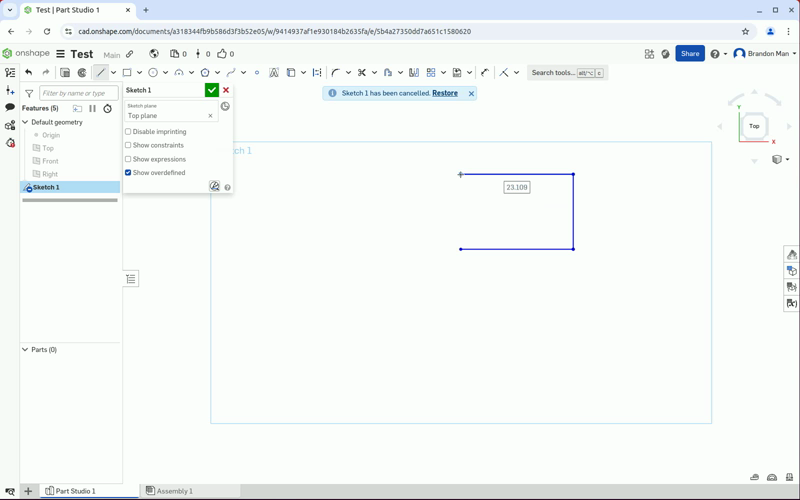
mouse_move(460, 249)
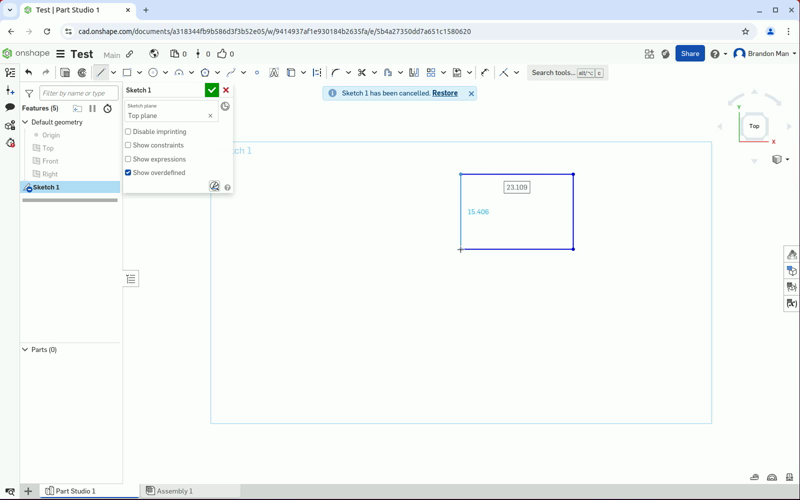
key_up(shift)
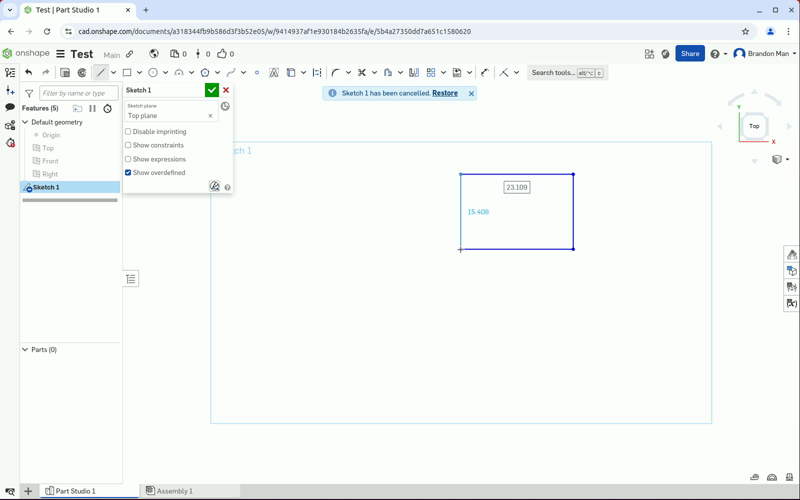
click(460, 249)
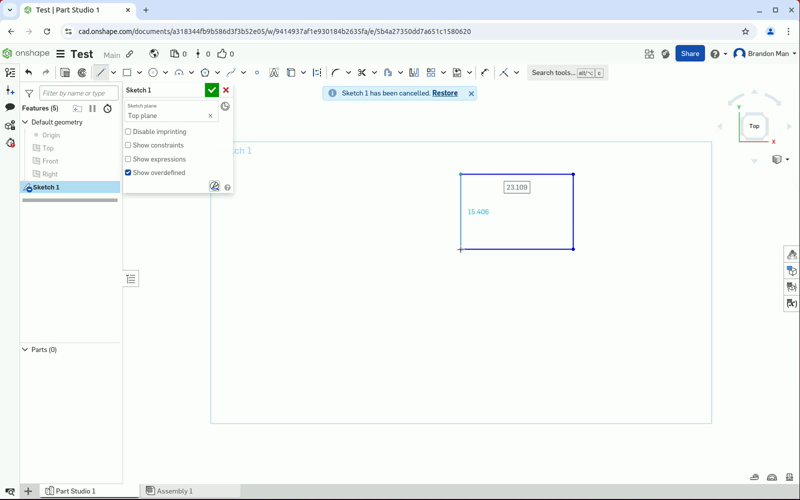
key(esc)
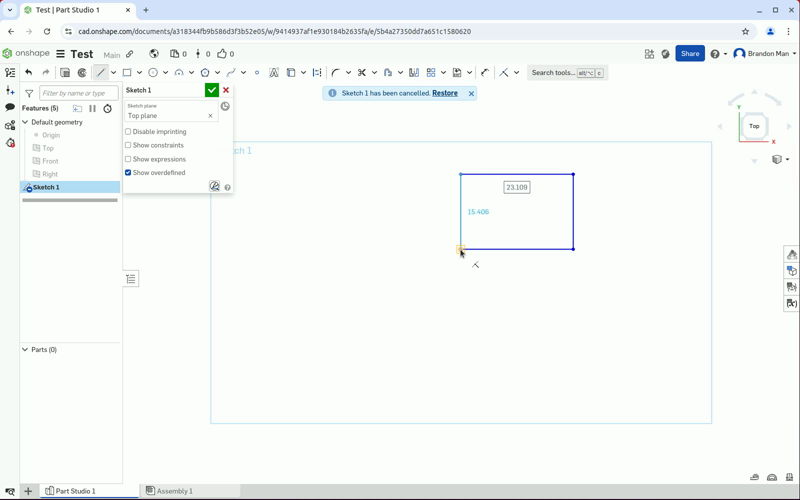
mouse_move(513, 218)
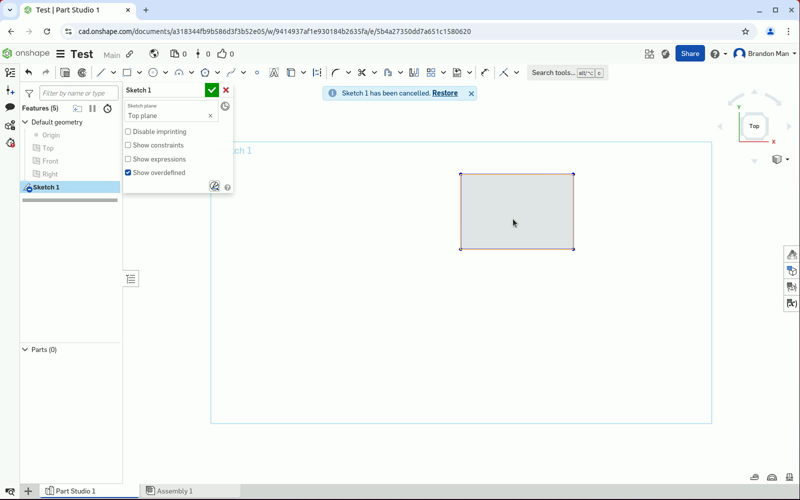
click(513, 218)
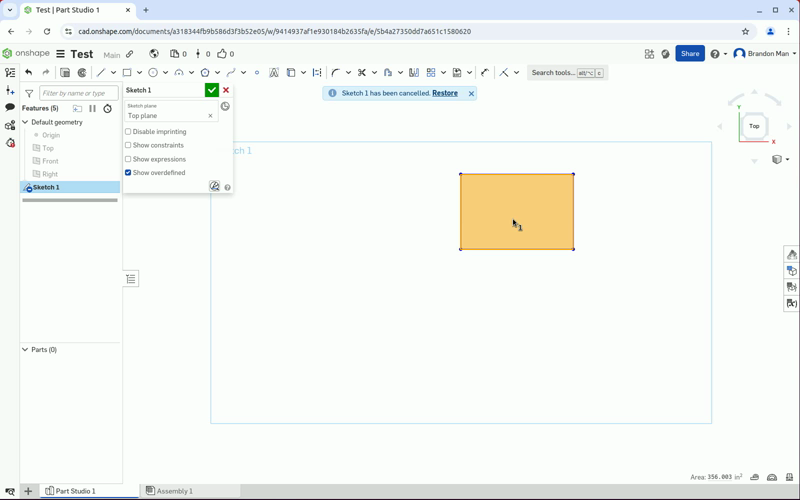
mouse_move(73, 352)
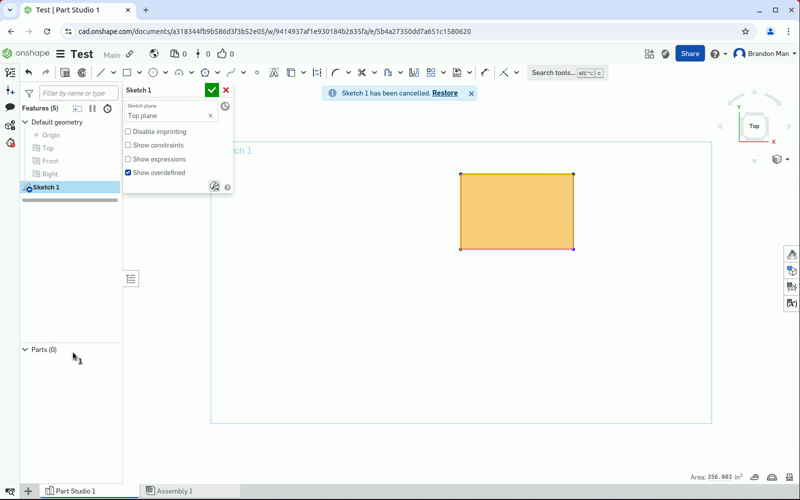
key(shift+y)
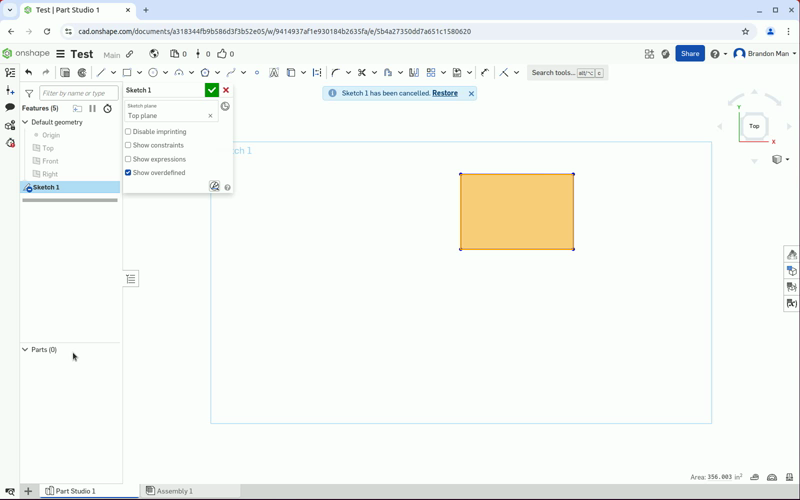
key(shift+e)
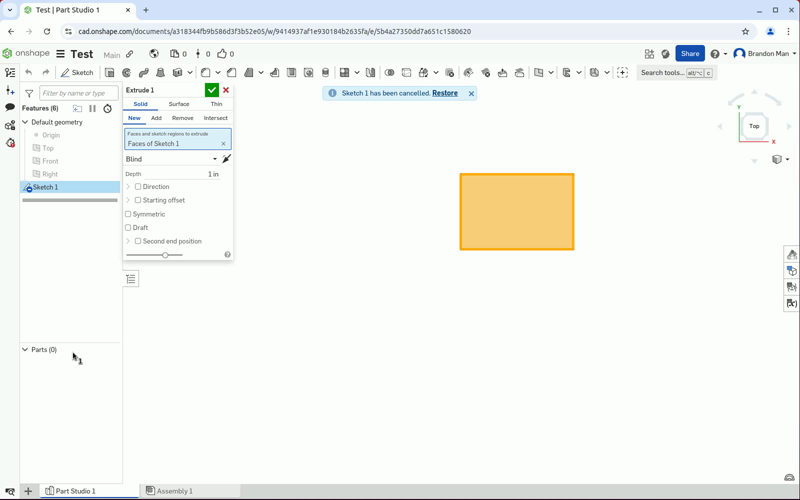
mouse_move(143, 106)
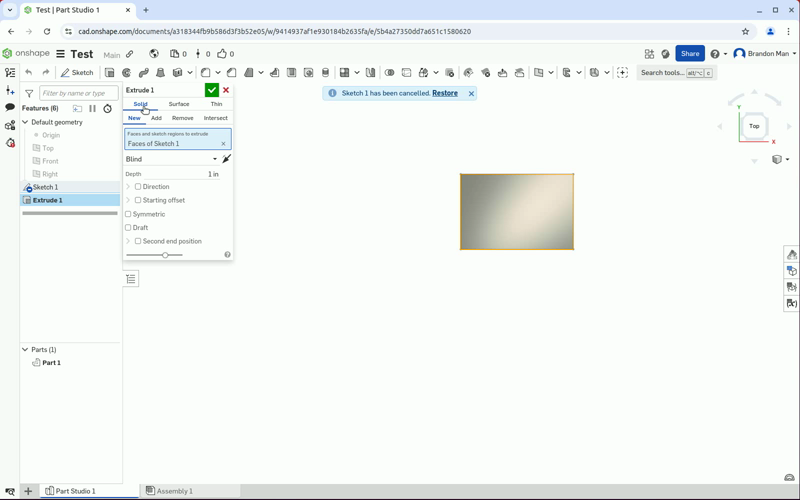
click(143, 106)
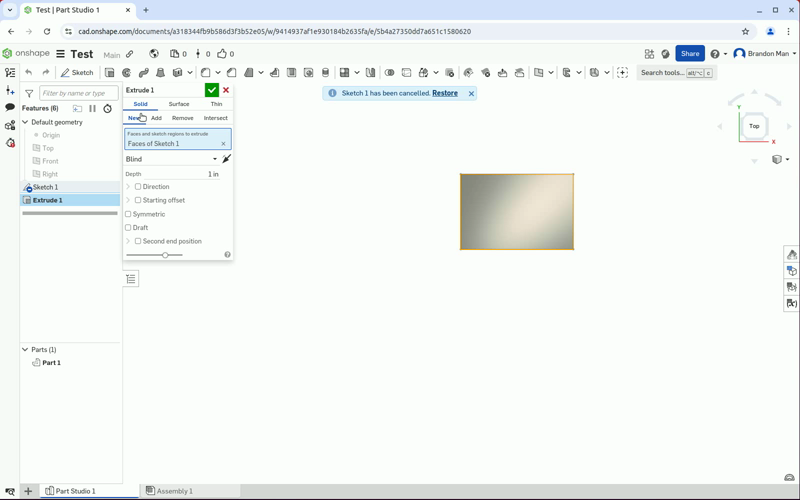
mouse_move(137, 120)
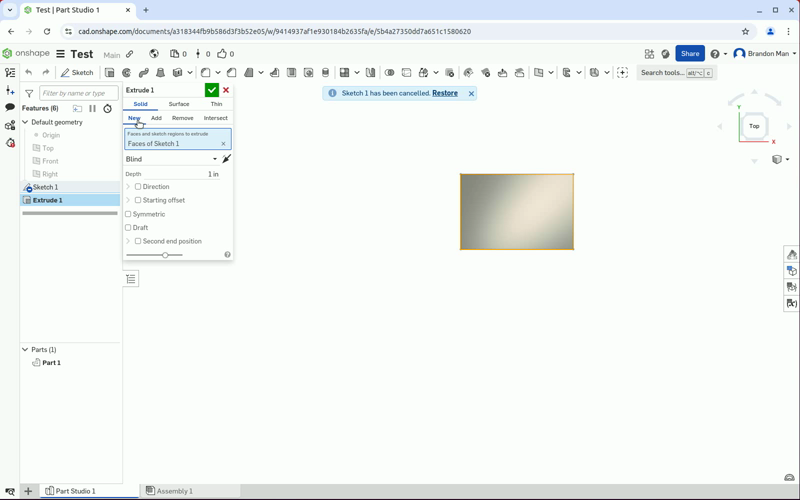
click(137, 120)
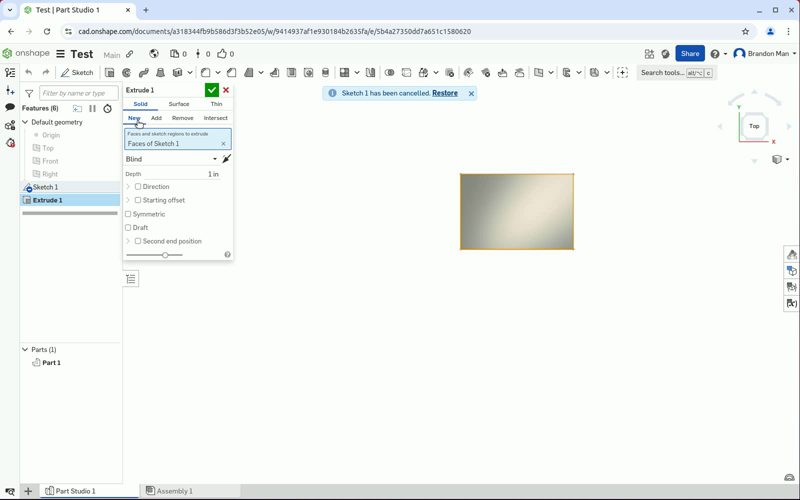
key(tab, 4)
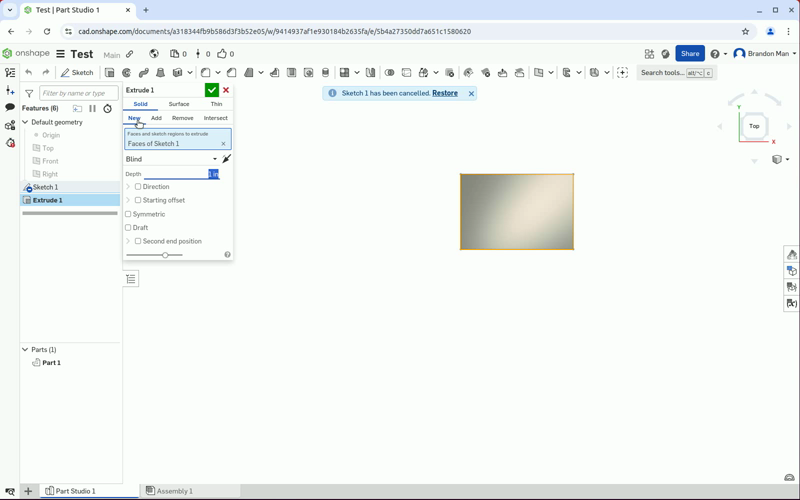
text(19.257)
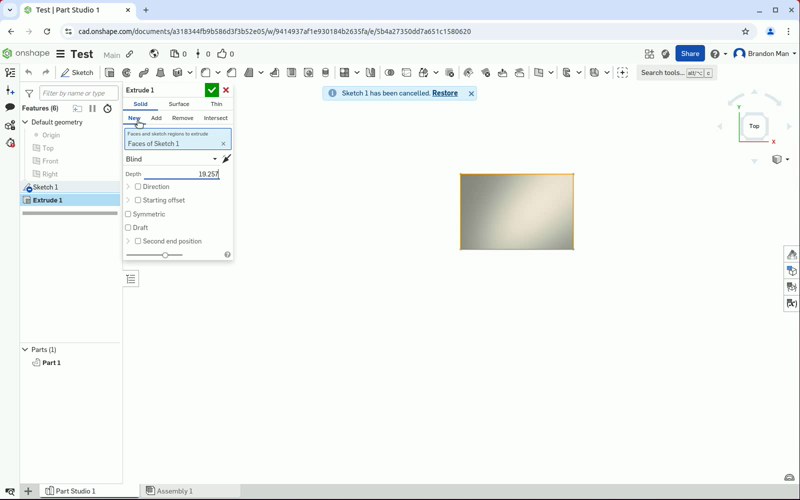
key(enter)
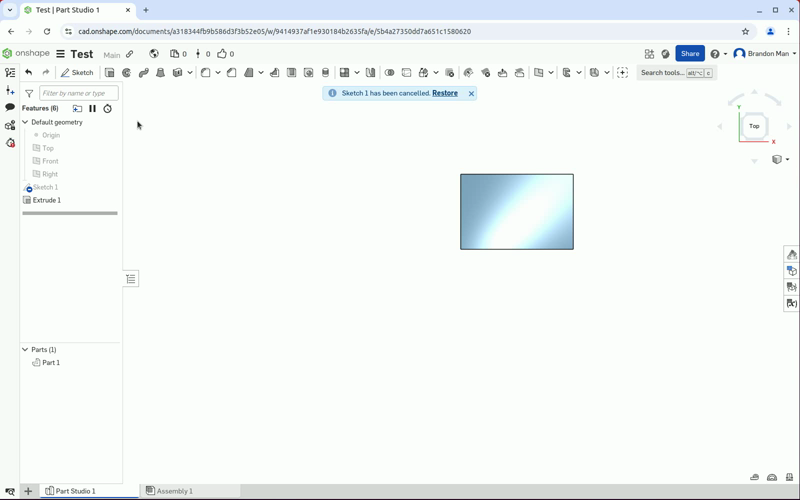
key(shift+h)
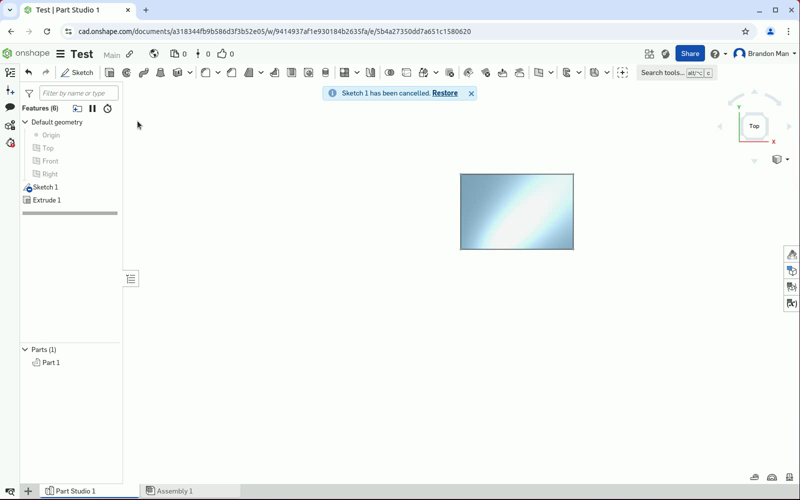
key(shift+h)
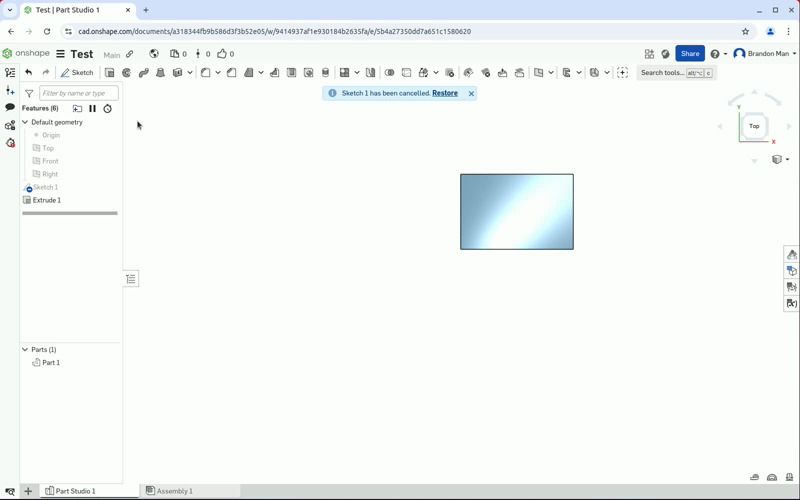
mouse_move(73, 189)
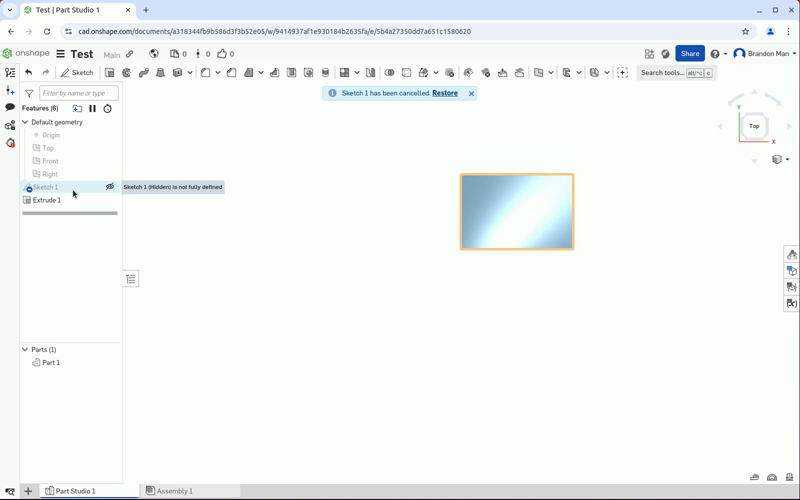
click(73, 189)
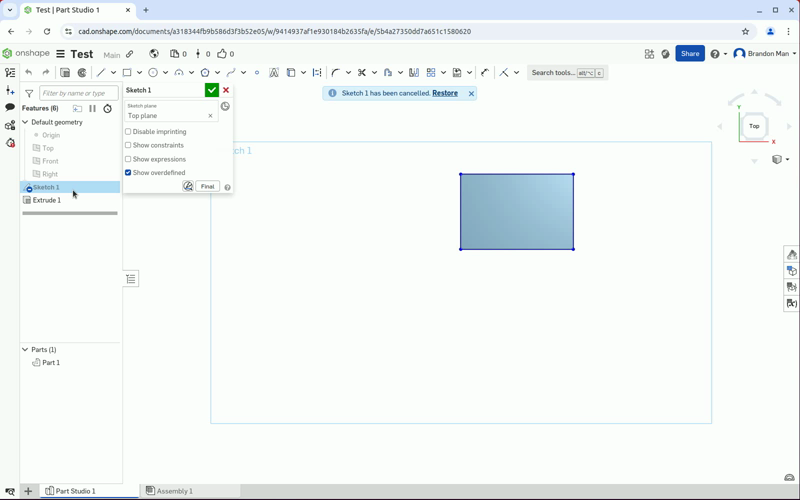
mouse_move(229, 92)
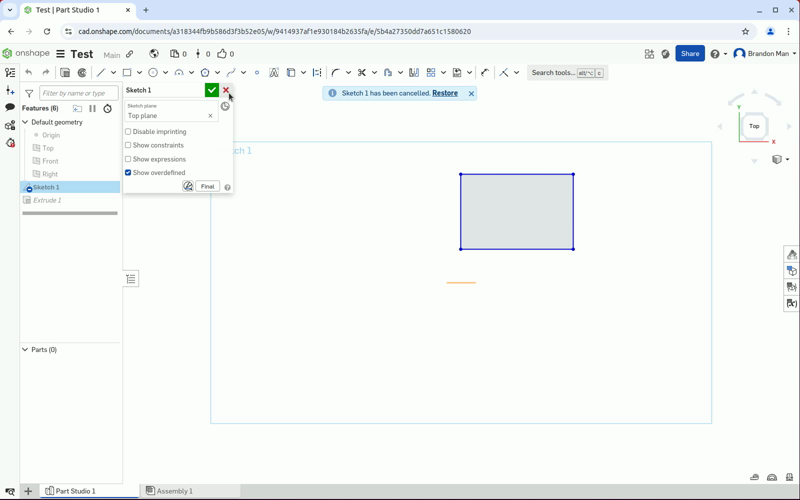
click(229, 92)
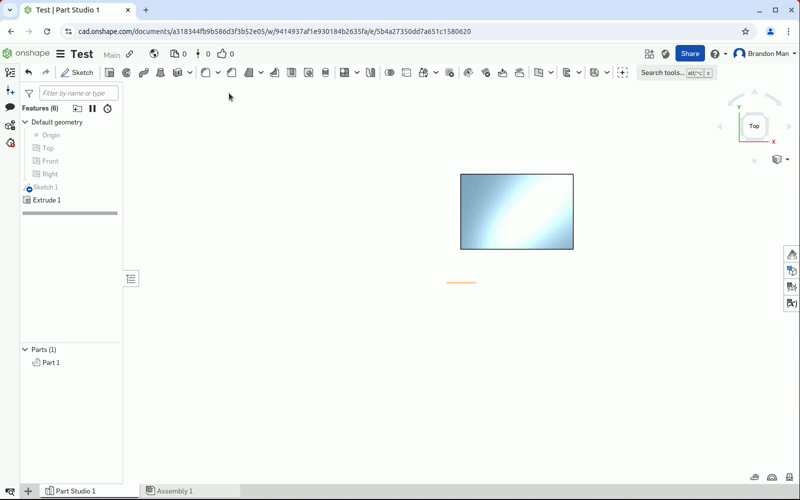
mouse_move(541, 75)
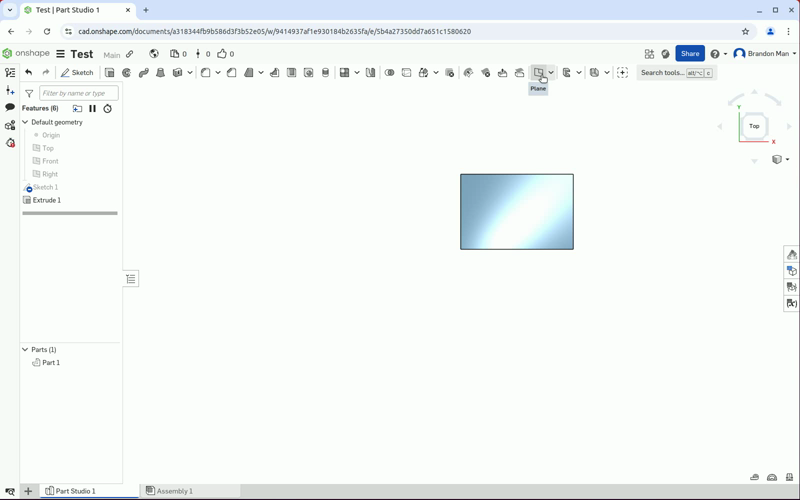
click(541, 75)
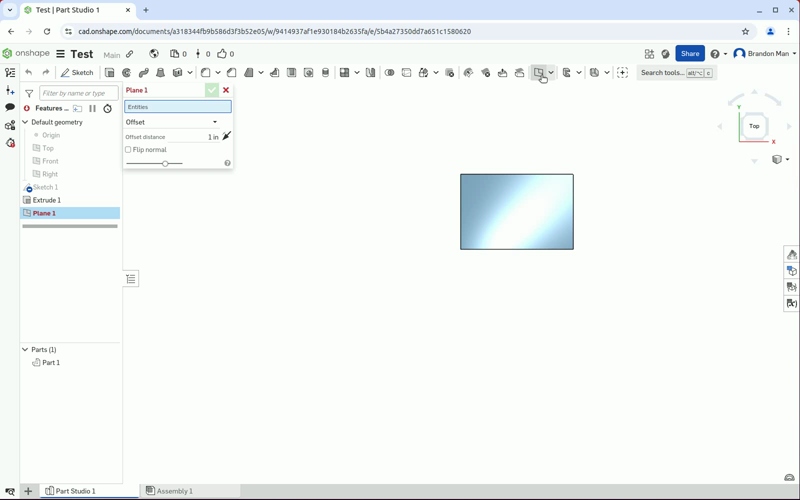
mouse_move(73, 150)
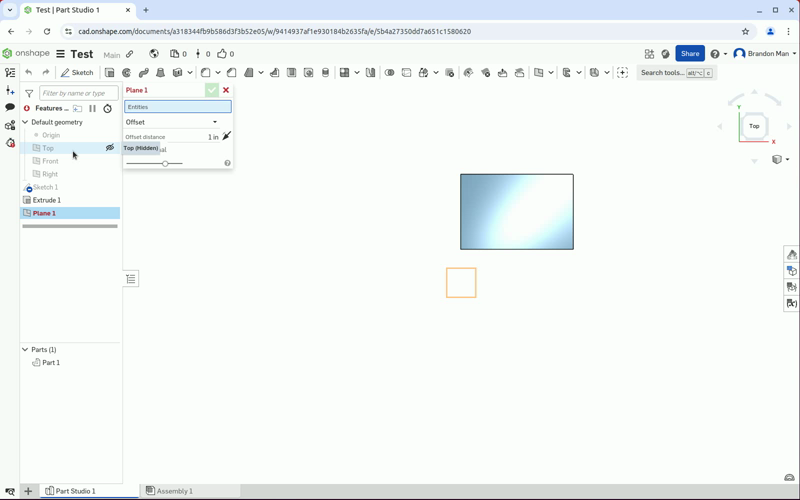
click(73, 150)
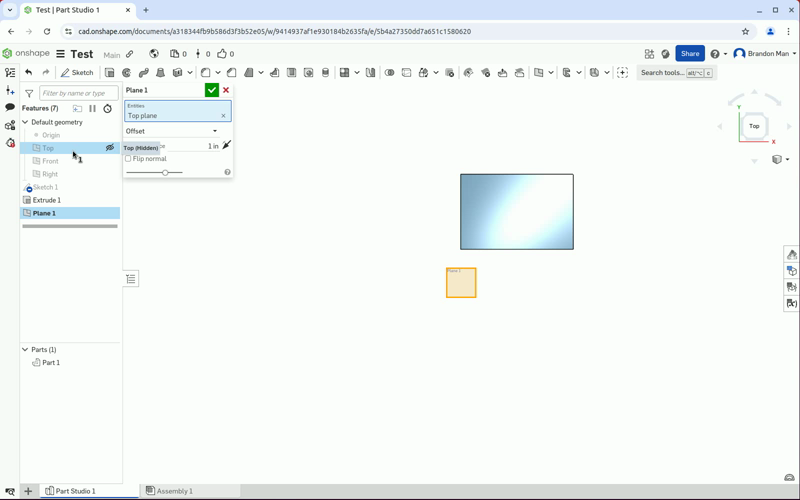
key(tab, 2)
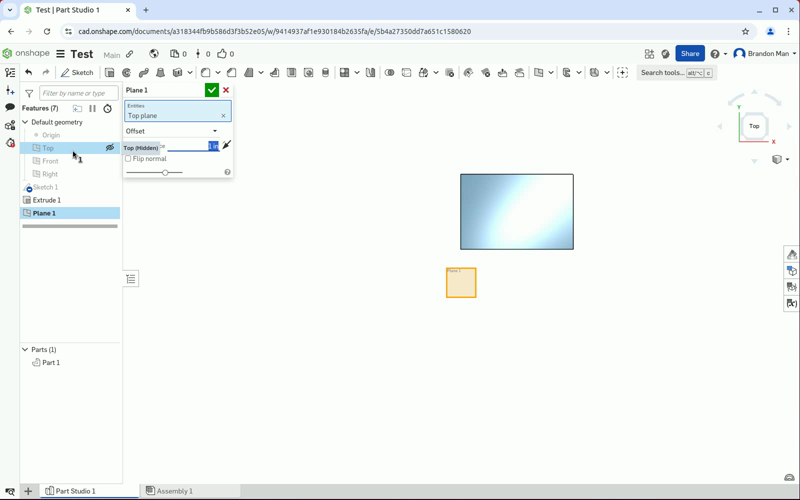
text(19.257)
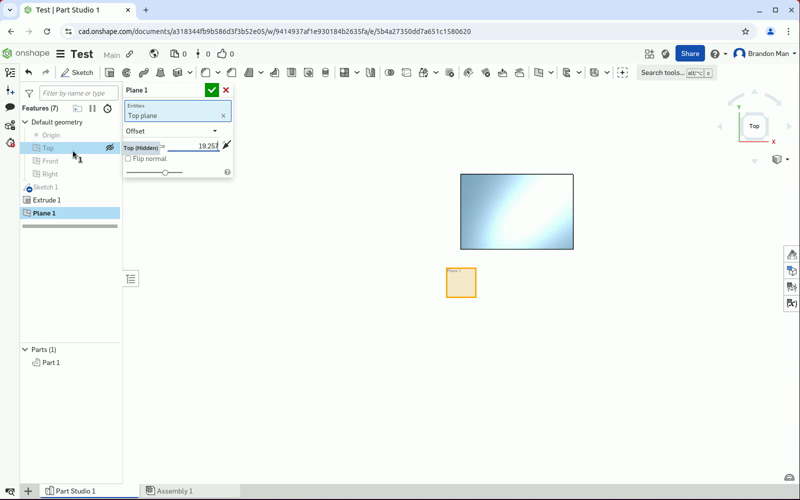
key(enter, 2)
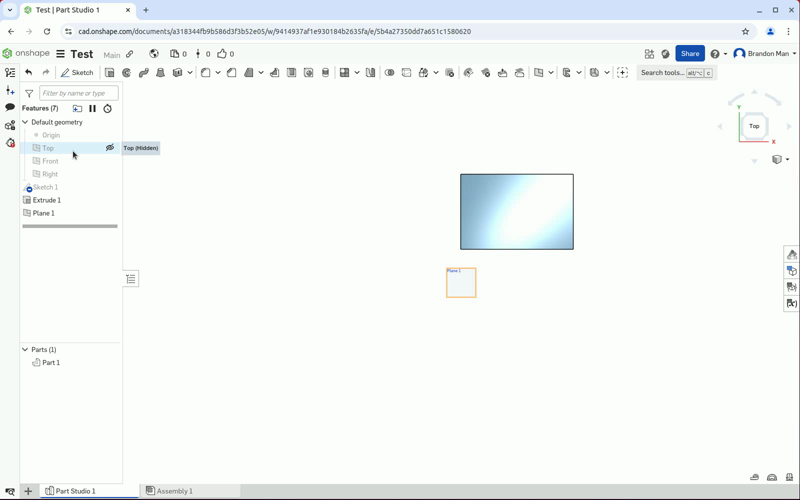
key(shift+s)
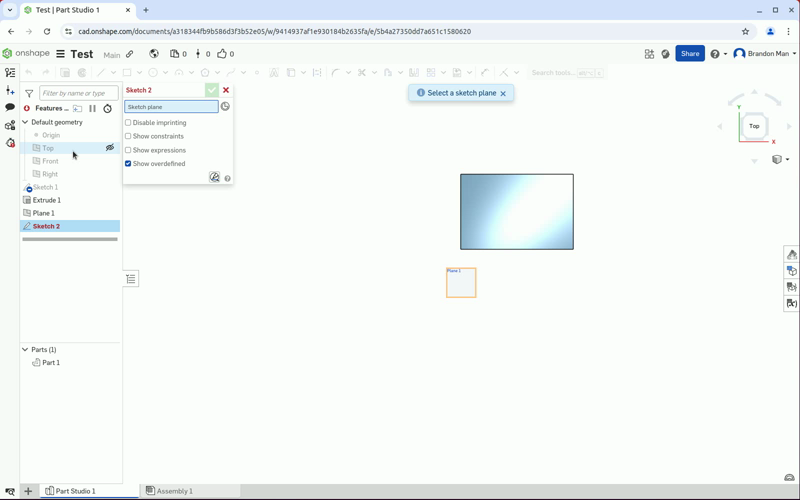
mouse_move(73, 215)
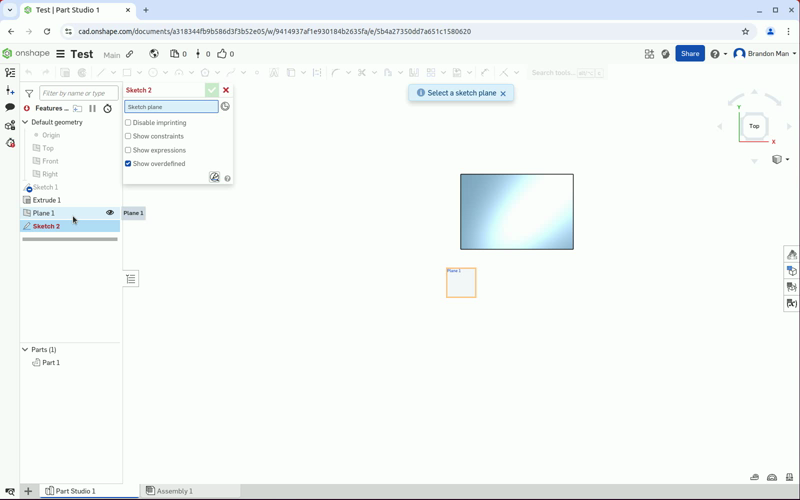
click(73, 215)
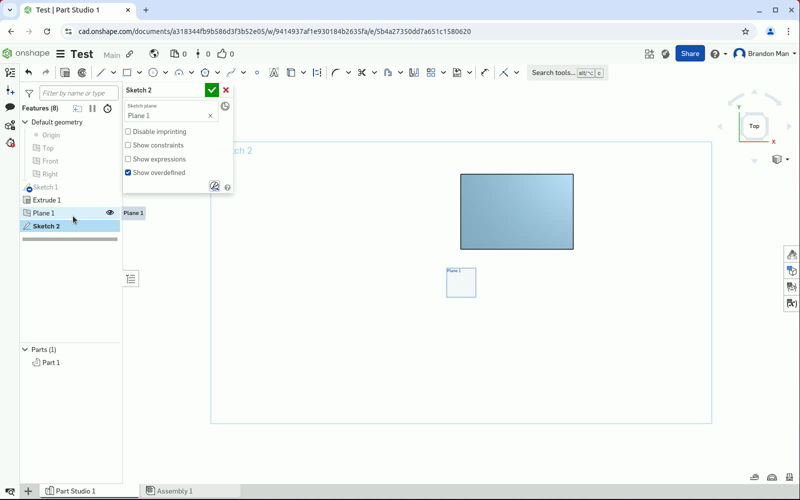
mouse_move(73, 352)
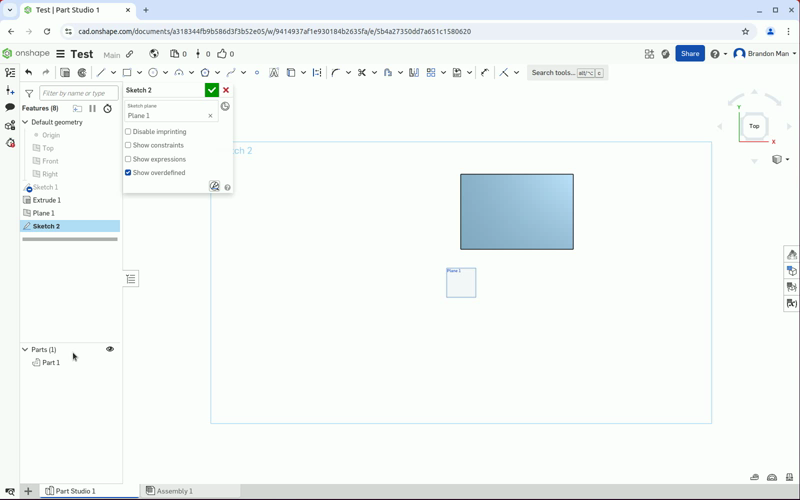
key(y)
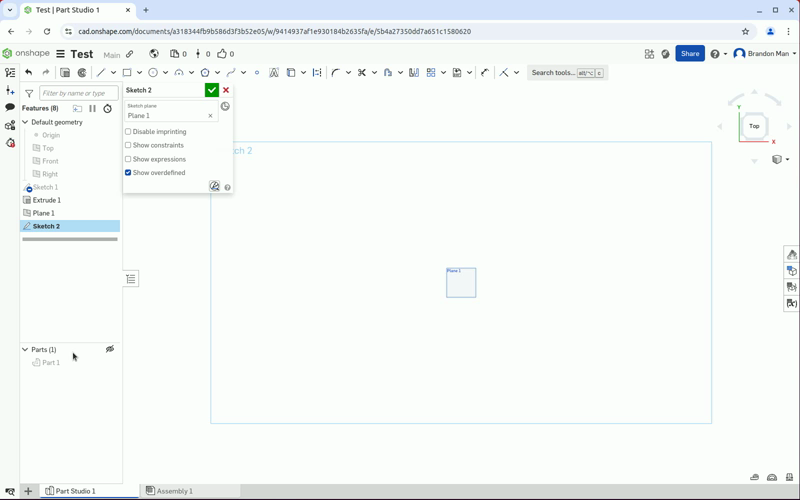
key(l)
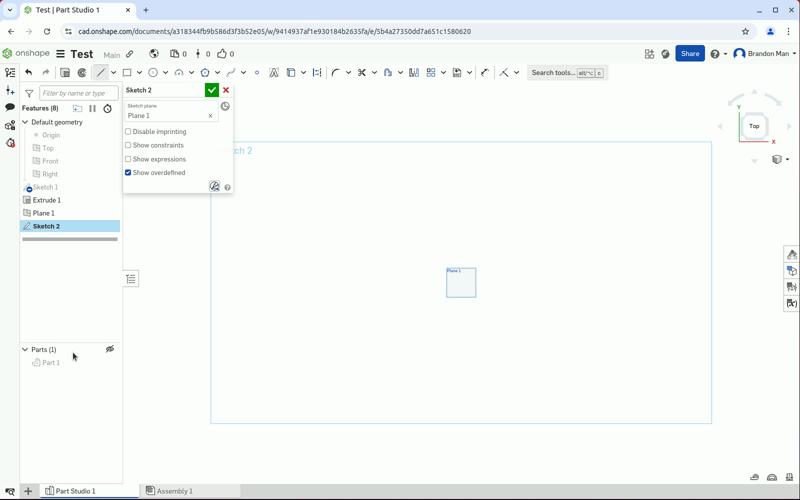
key_down(shift)
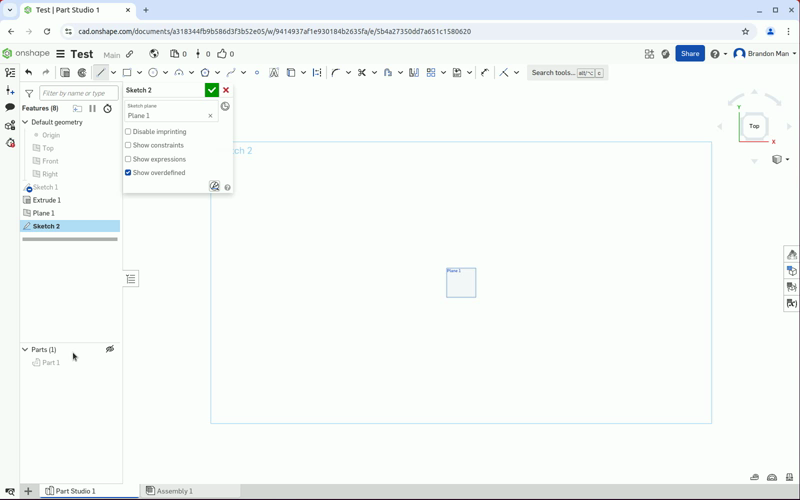
mouse_move(460, 249)
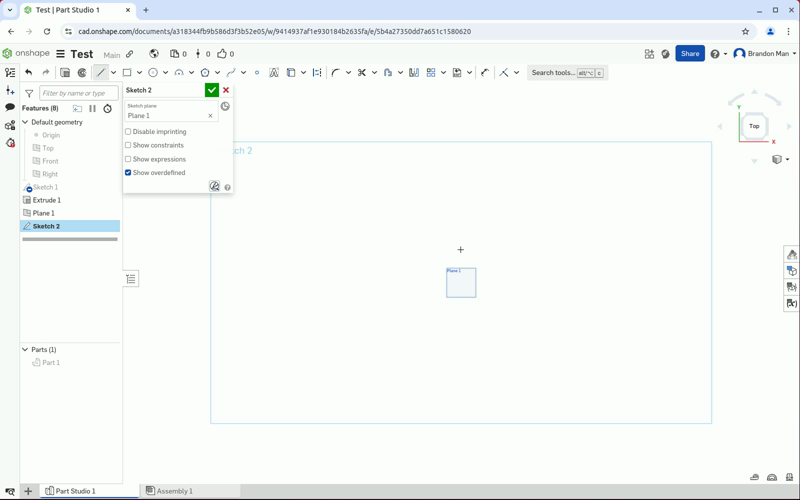
click(460, 249)
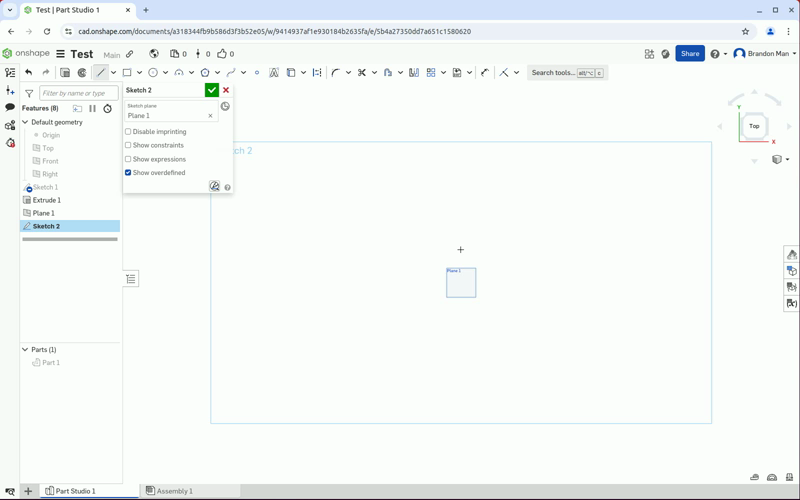
key_up(shift)
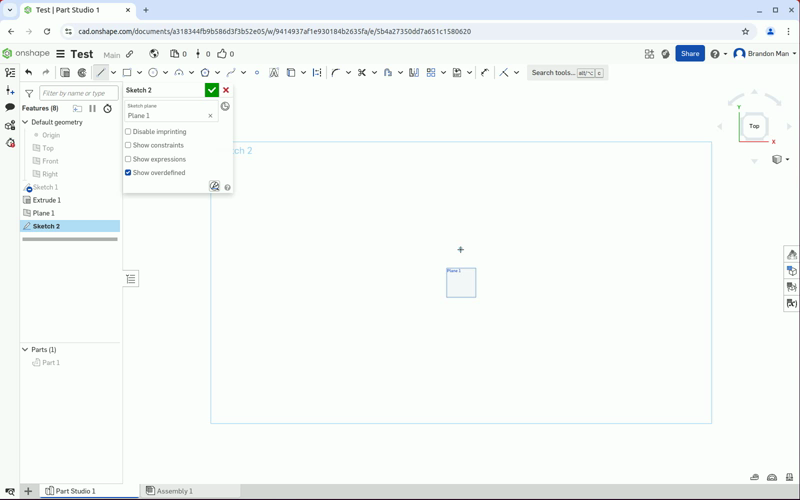
key_down(shift)
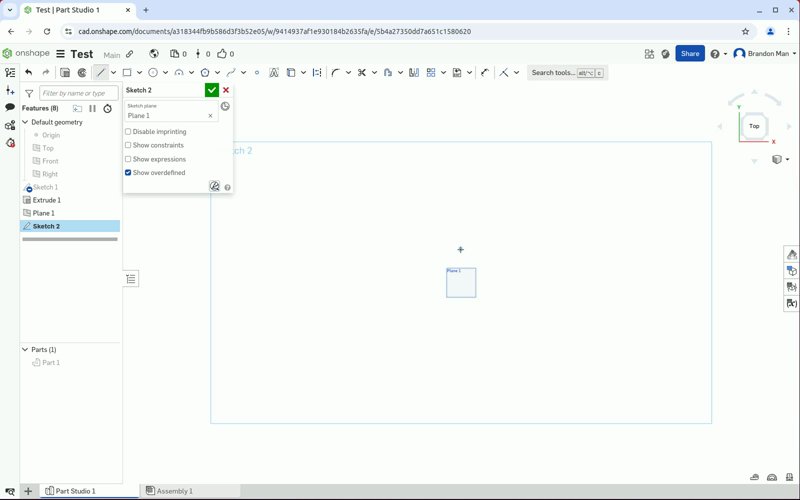
mouse_move(573, 249)
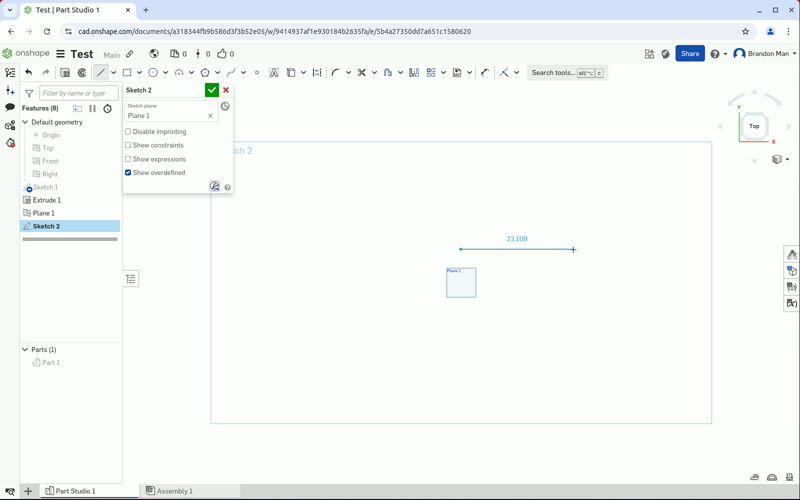
click(573, 249)
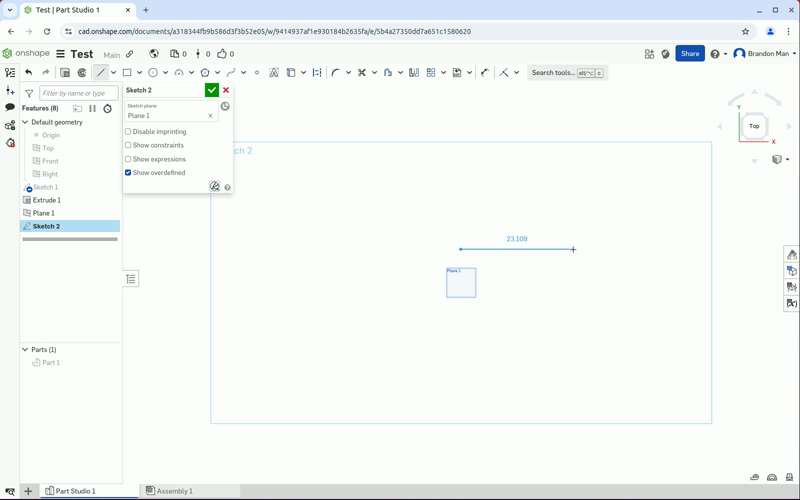
key_up(shift)
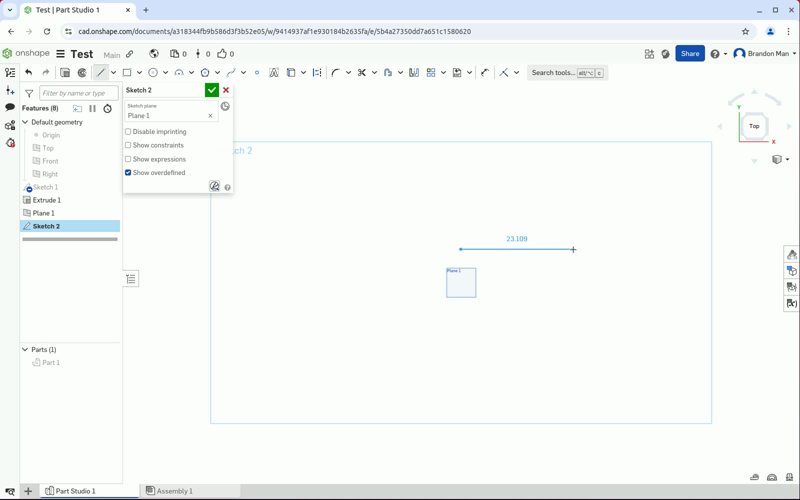
key_down(shift)
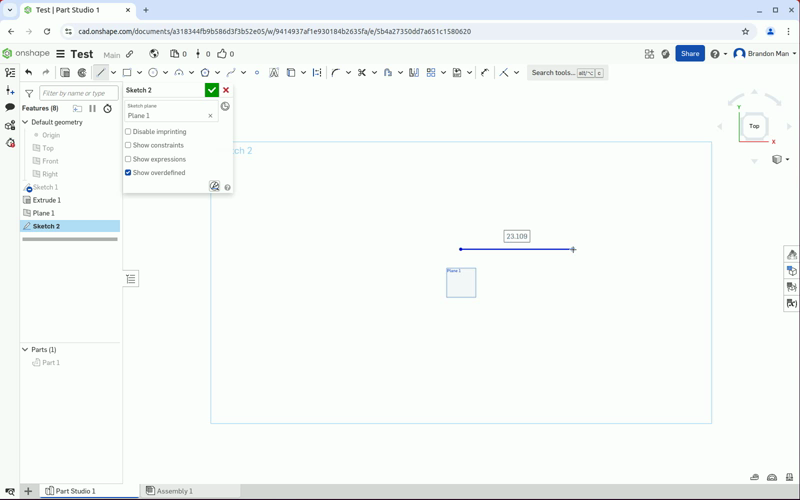
mouse_move(589, 249)
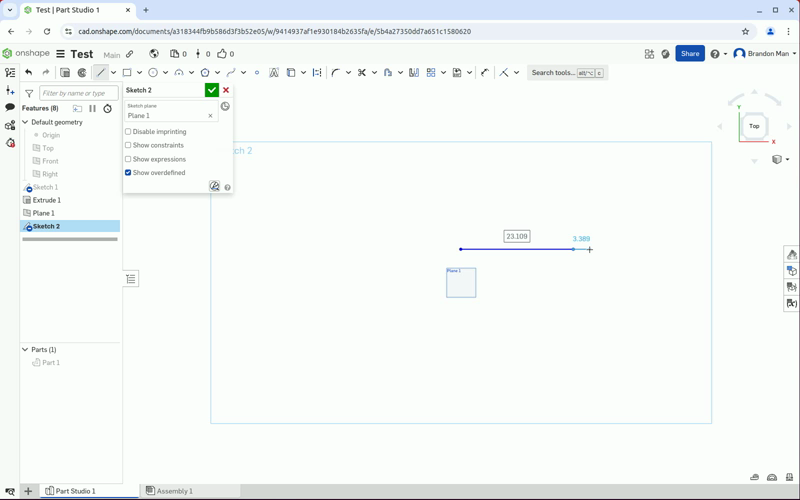
mouse_move(573, 210)
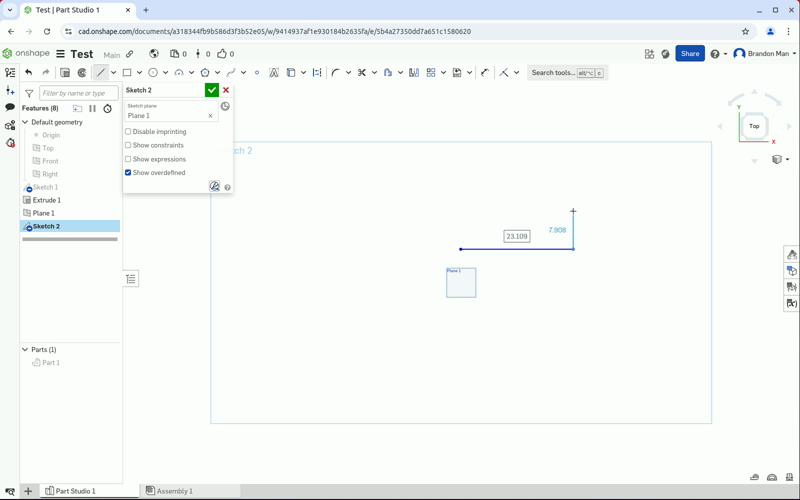
click(573, 210)
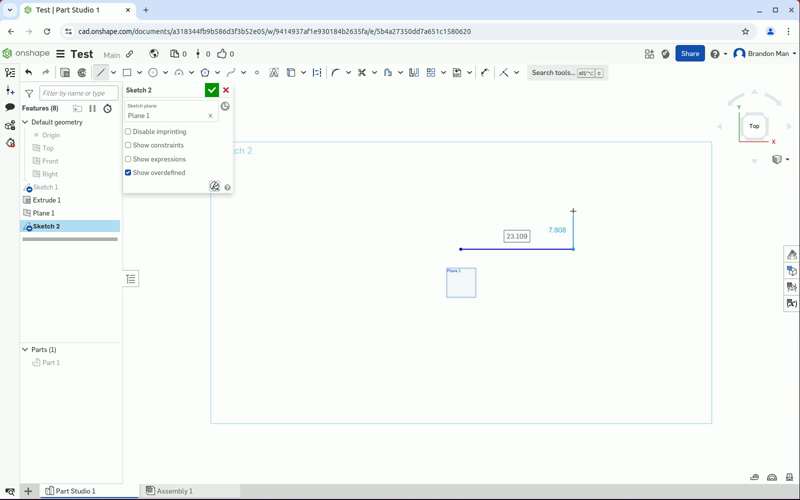
key_up(shift)
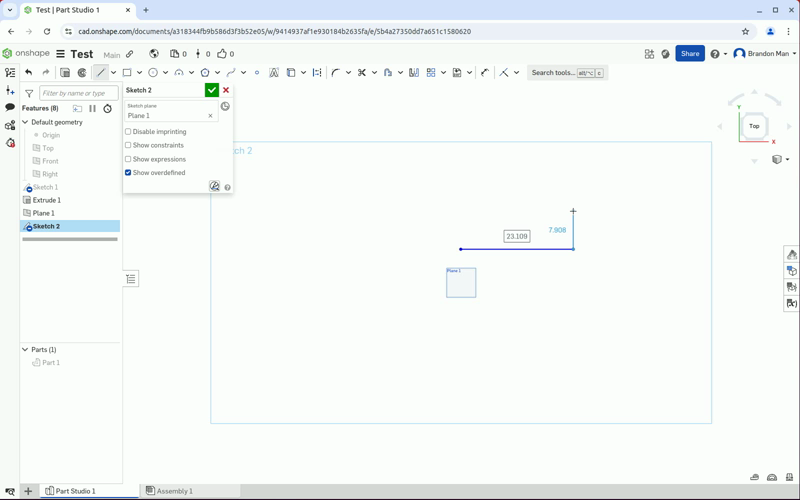
key_down(shift)
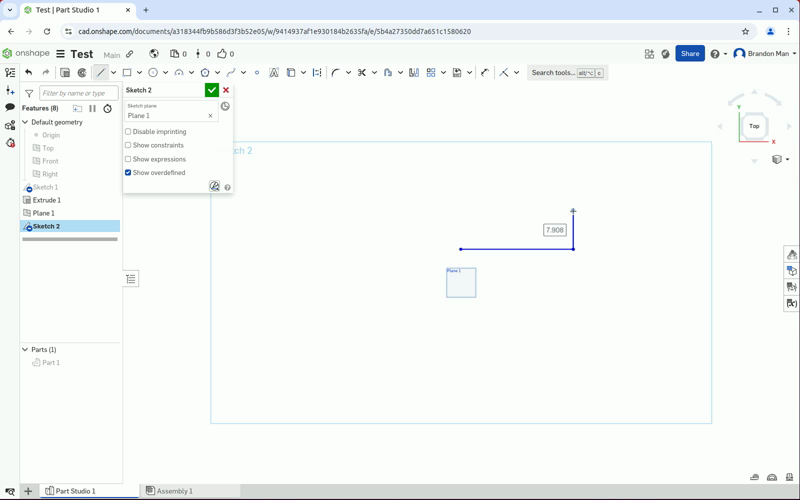
mouse_move(460, 210)
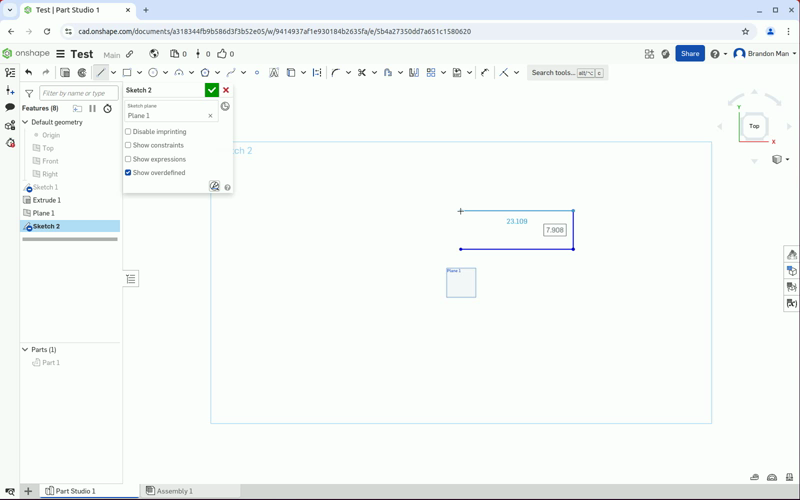
click(460, 210)
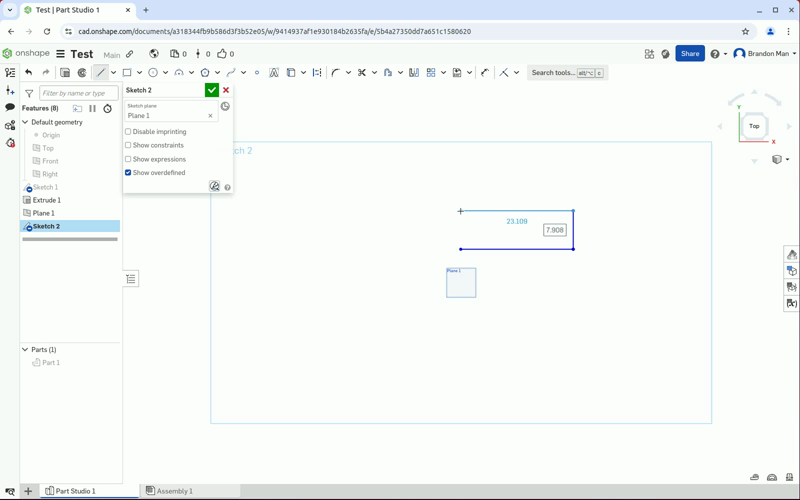
key_up(shift)
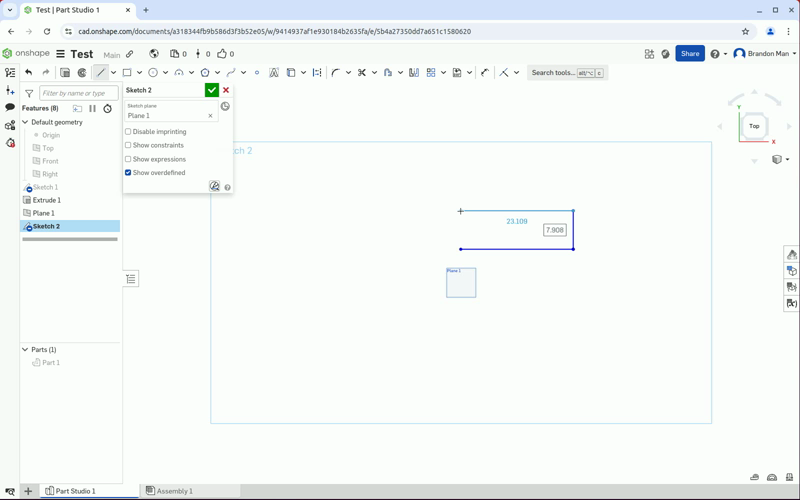
mouse_move(490, 210)
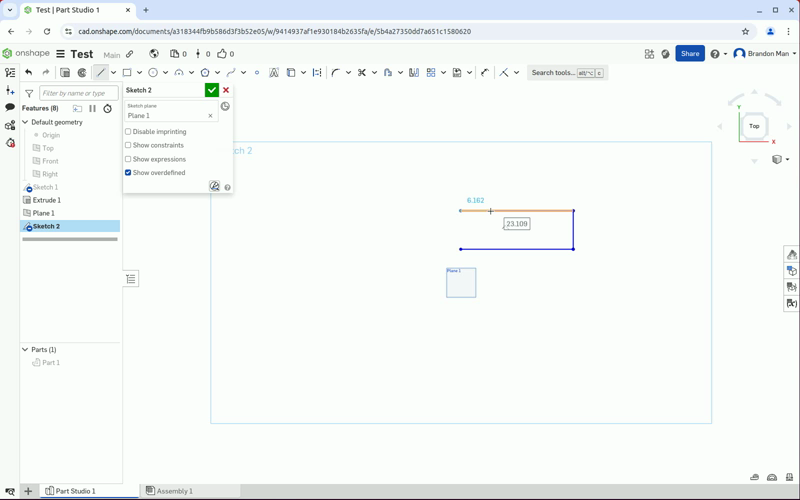
key_down(shift)
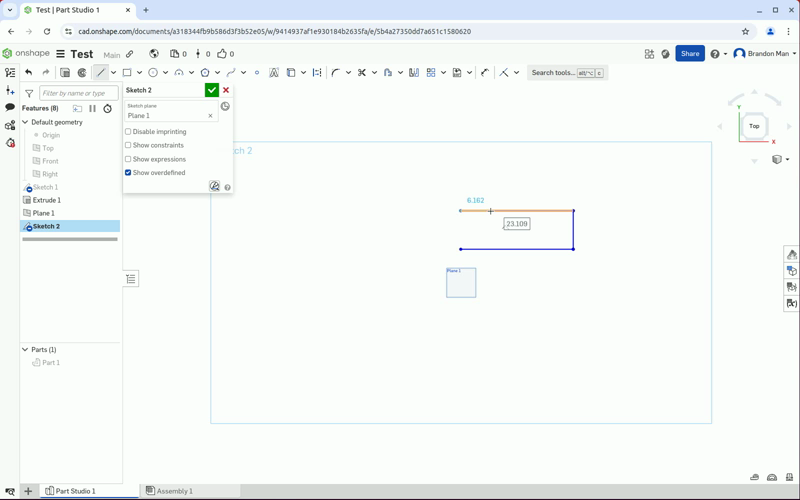
mouse_move(460, 249)
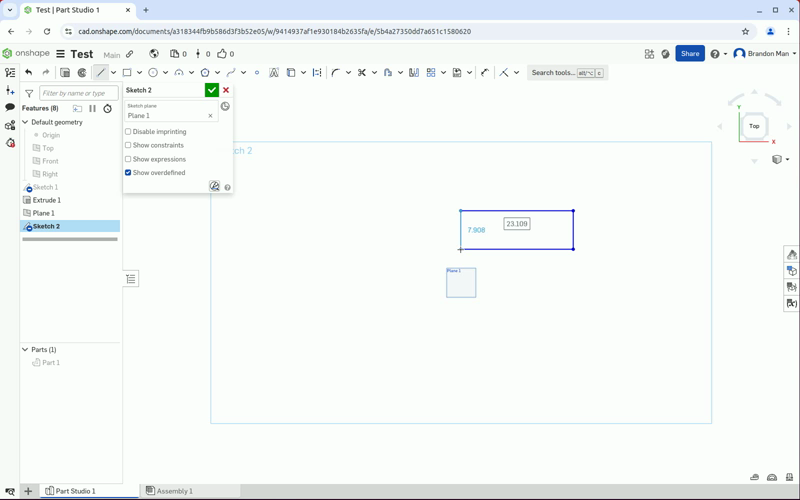
key_up(shift)
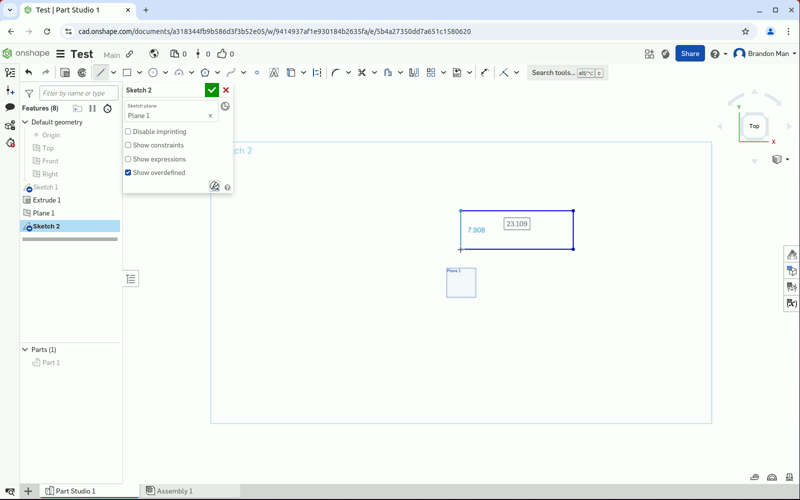
click(460, 249)
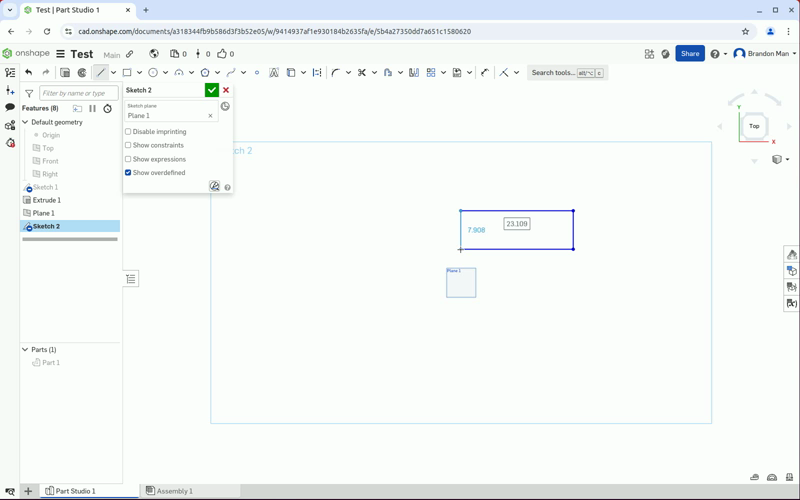
key(esc)
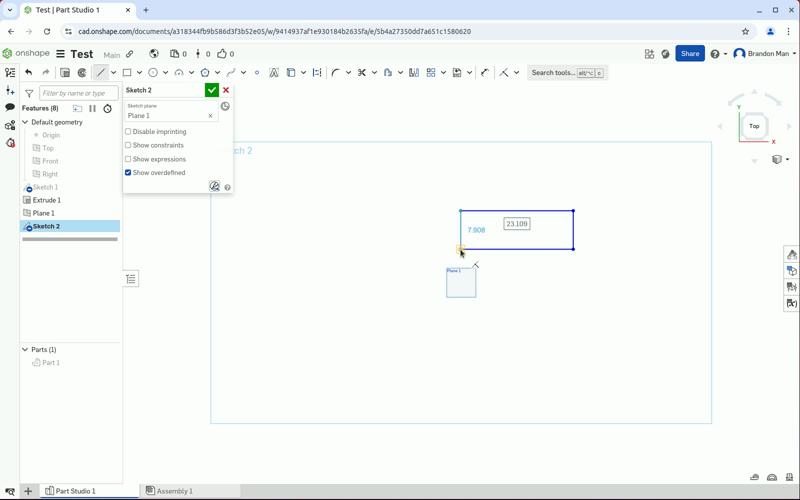
mouse_move(488, 221)
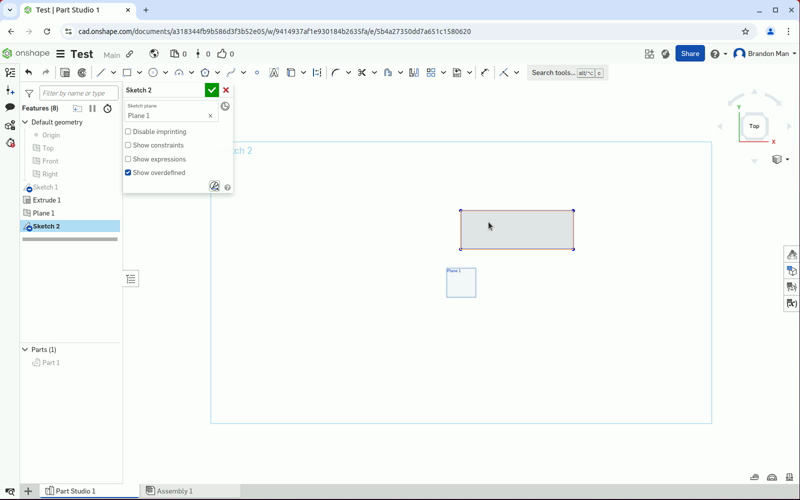
click(488, 221)
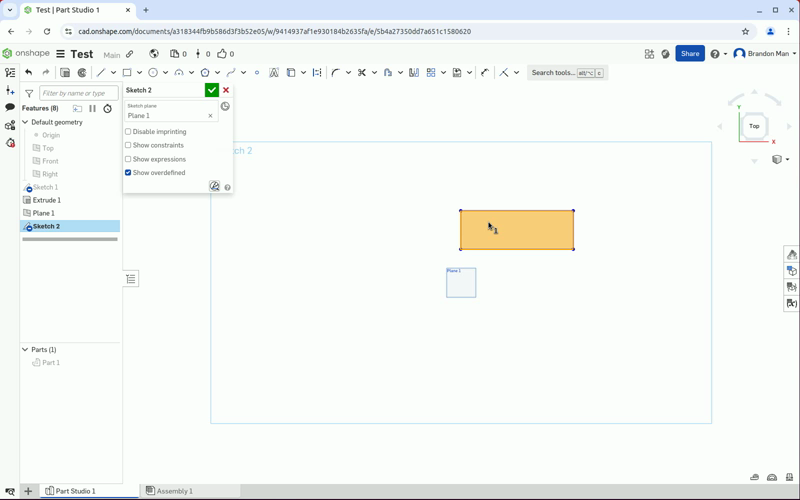
mouse_move(73, 352)
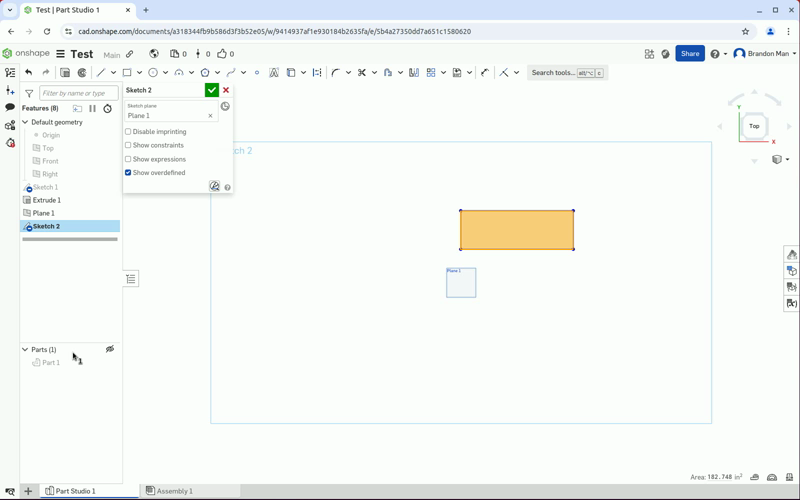
key(shift+y)
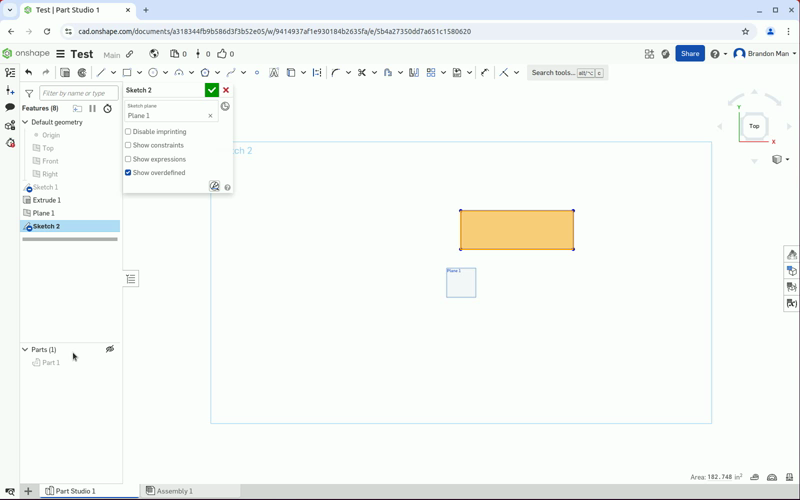
key(shift+e)
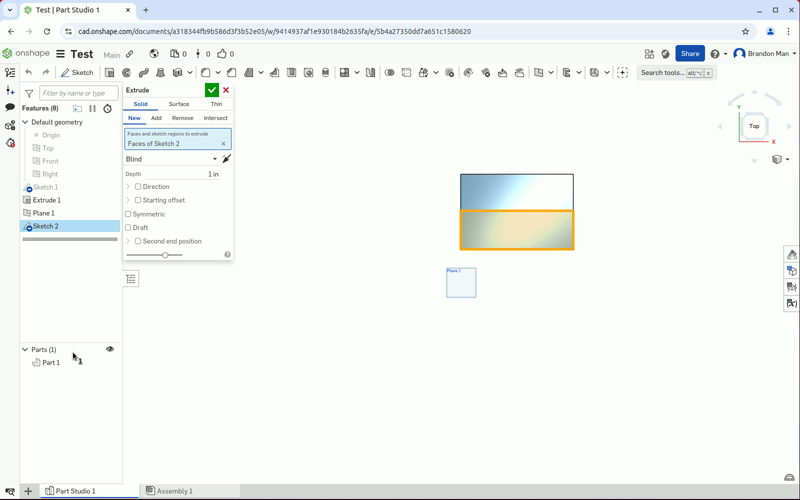
mouse_move(143, 106)
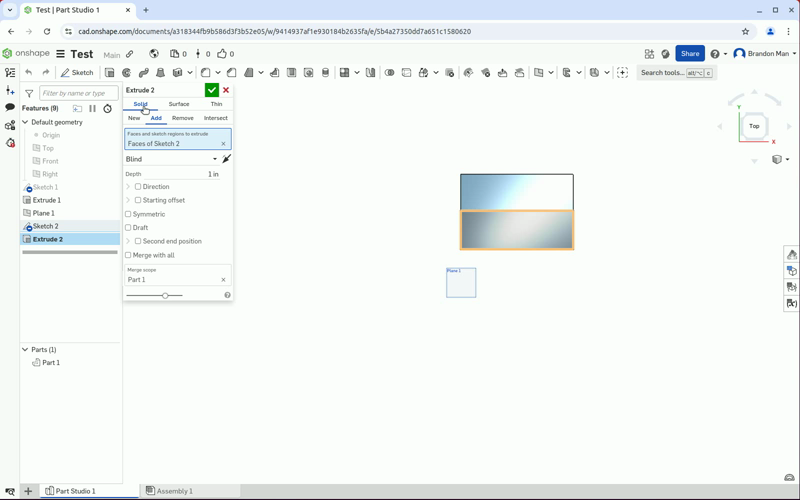
click(143, 106)
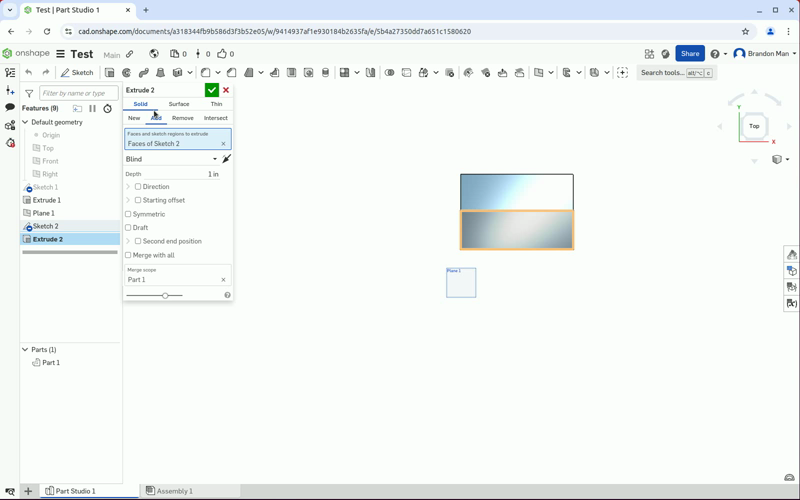
mouse_move(186, 120)
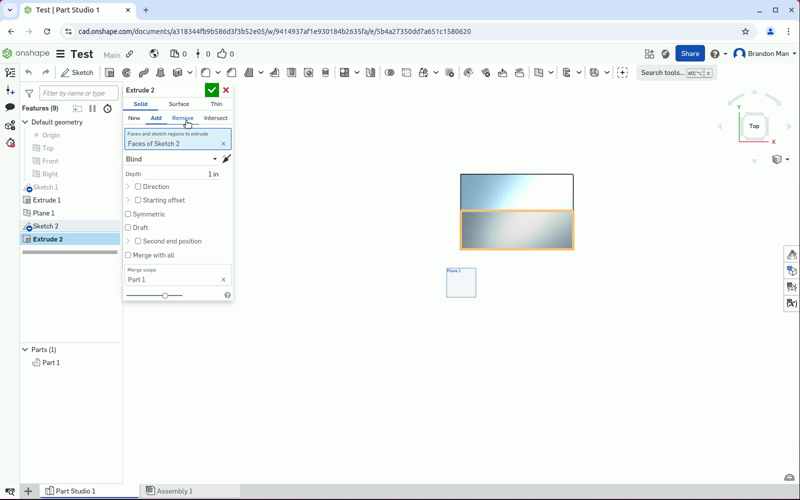
click(186, 120)
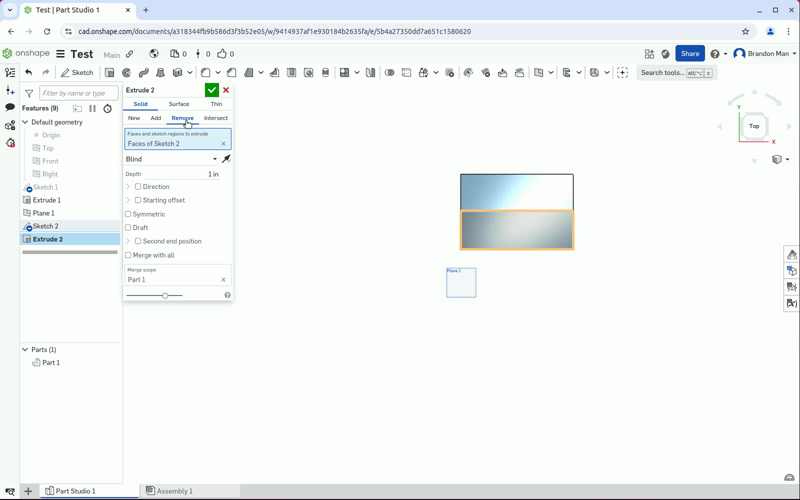
key(tab, 4)
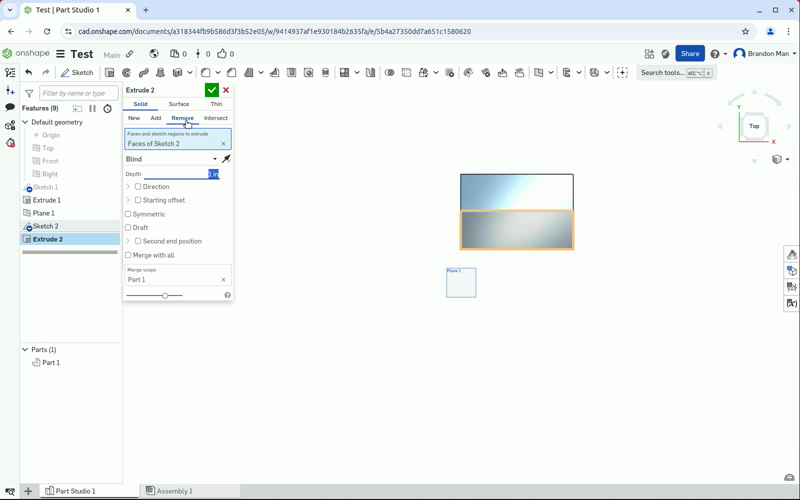
text(11.554)
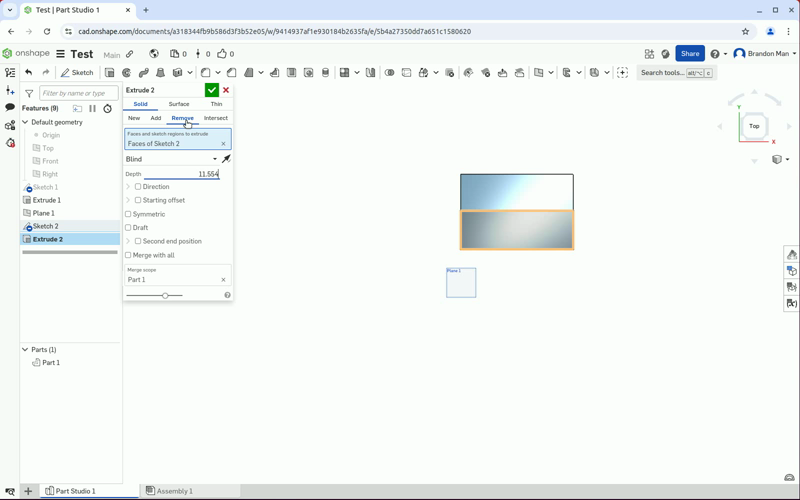
key(tab, 6)
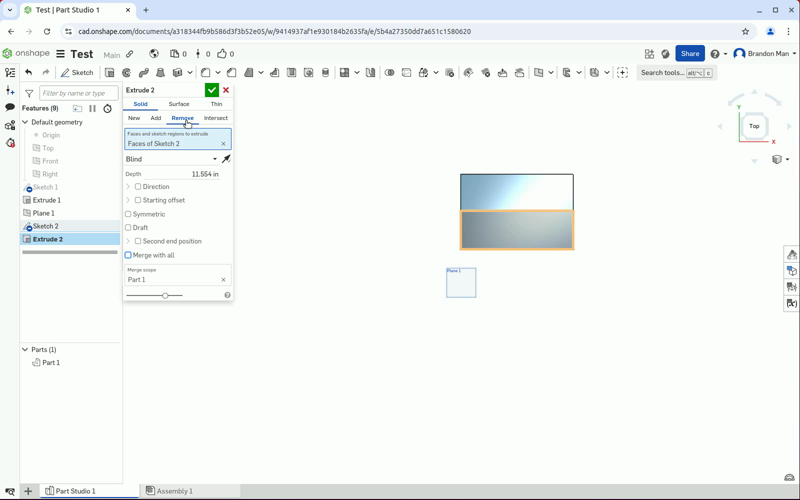
key(space)
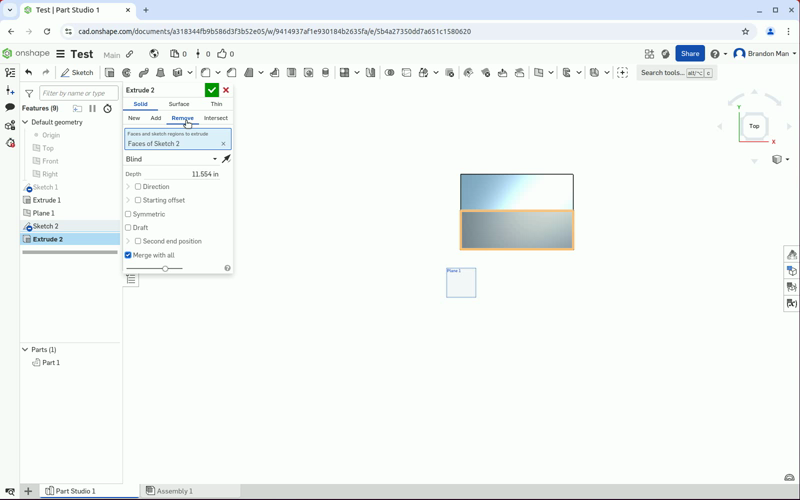
key(enter)
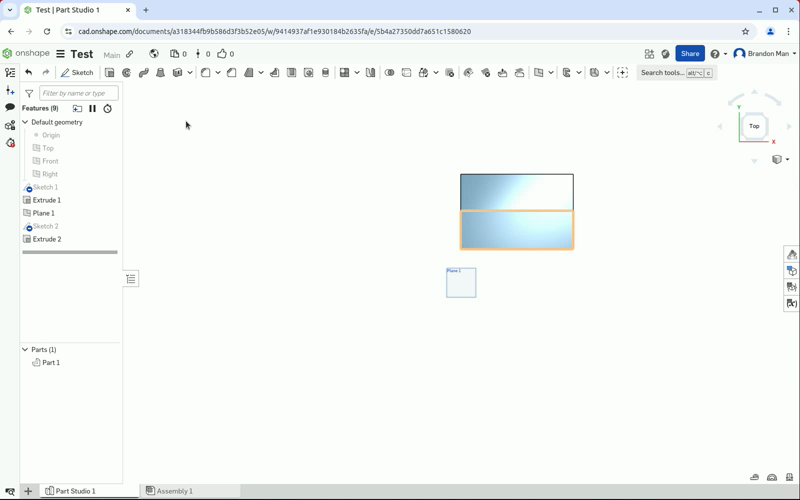
key(shift+h)
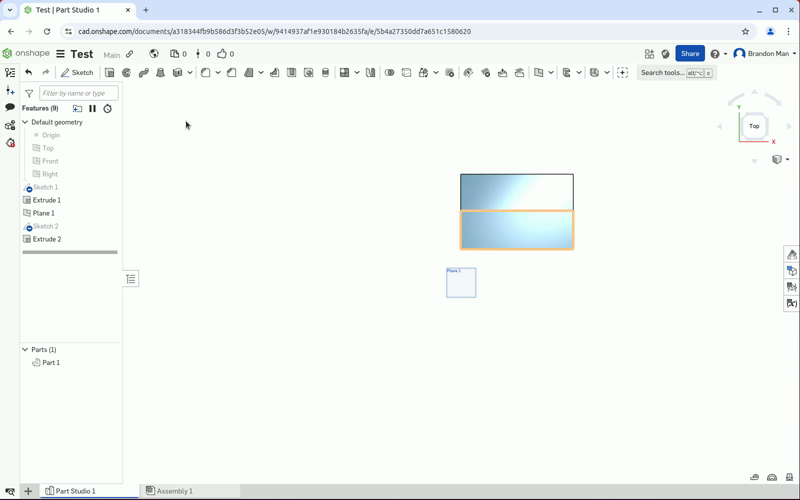
key(shift+h)
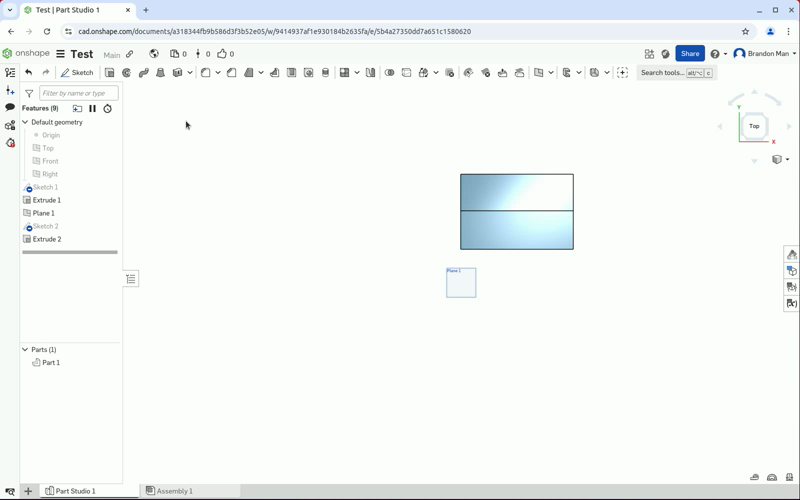
mouse_move(73, 189)
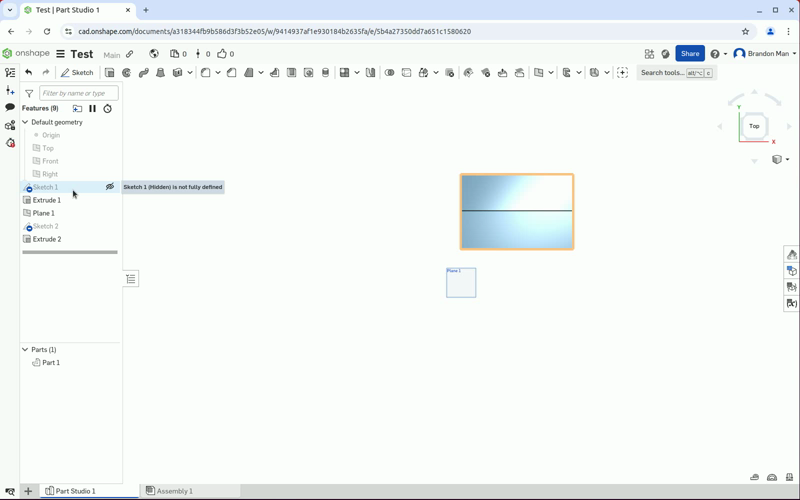
click(73, 189)
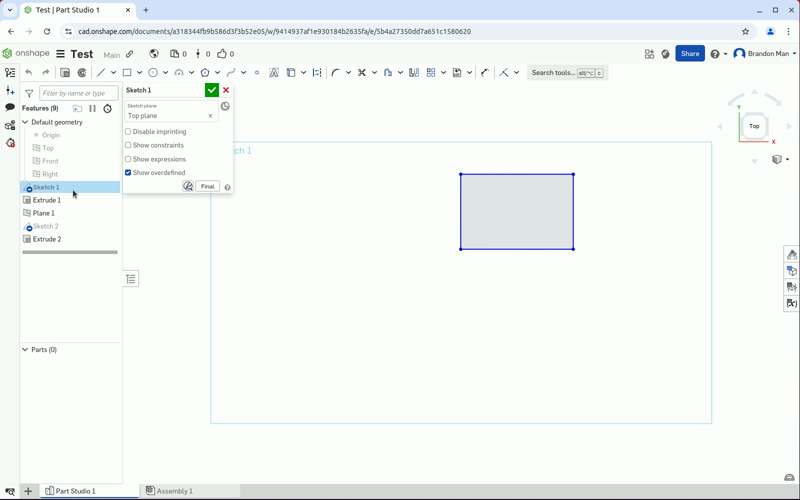
mouse_move(229, 92)
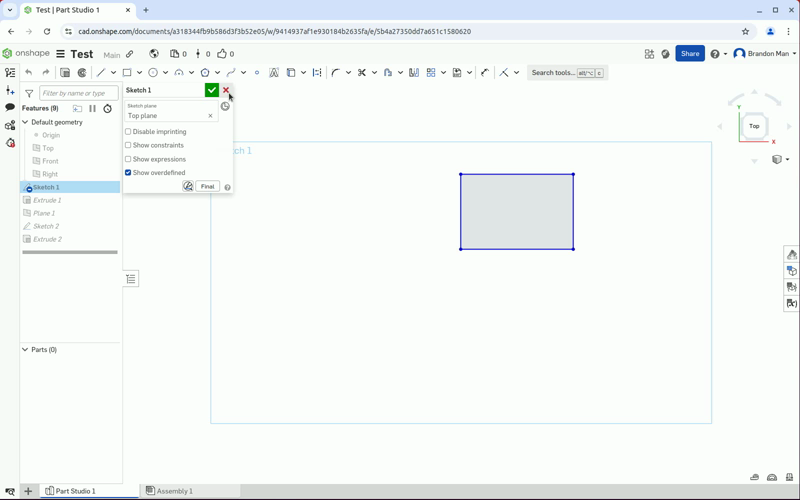
click(229, 92)
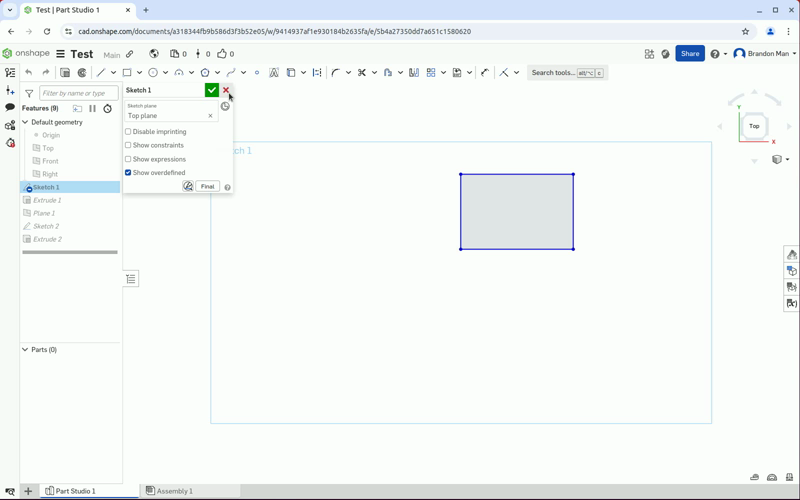
key(shift+s)
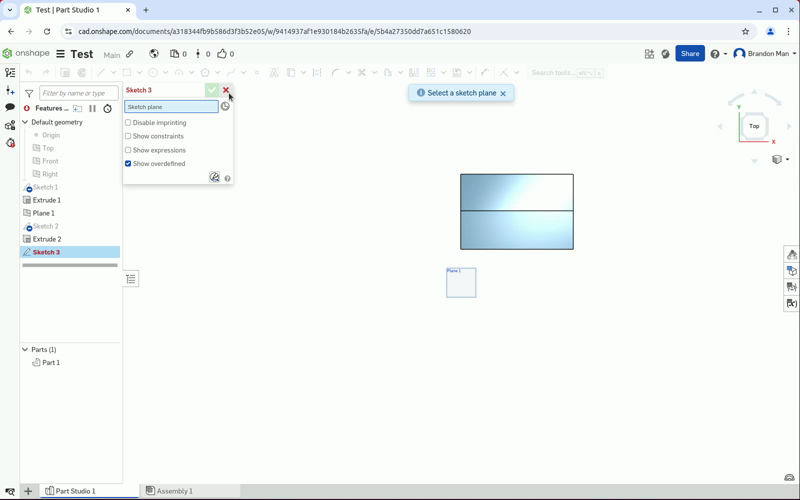
mouse_move(73, 215)
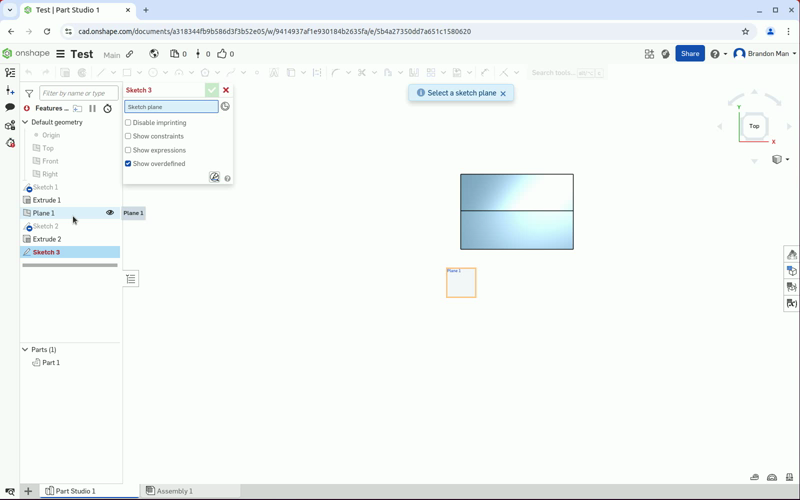
click(73, 215)
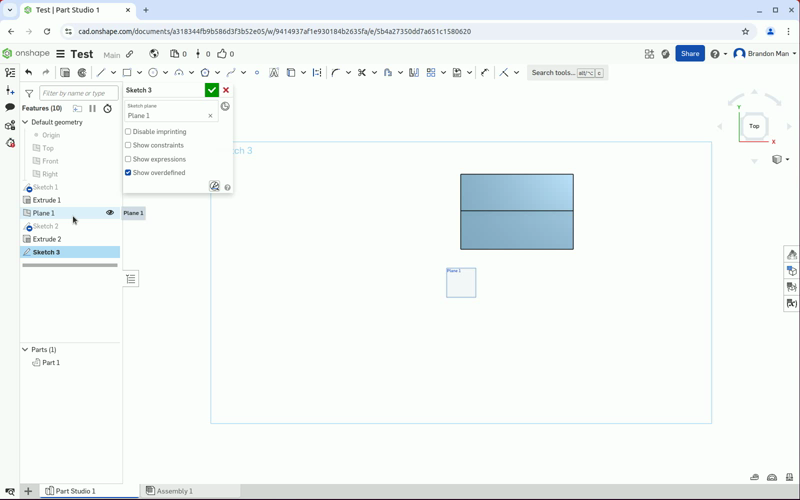
mouse_move(73, 352)
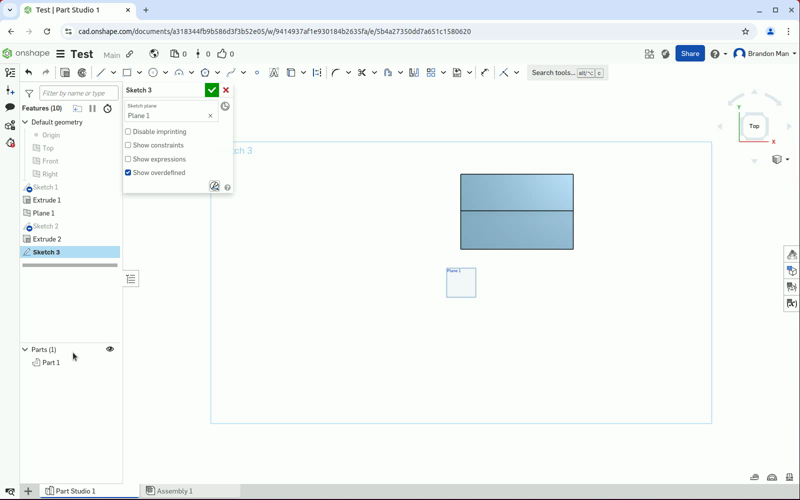
key(y)
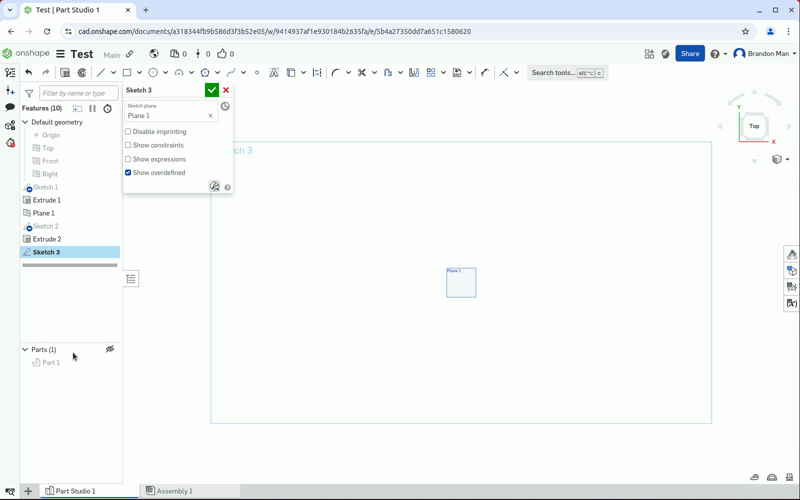
key(l)
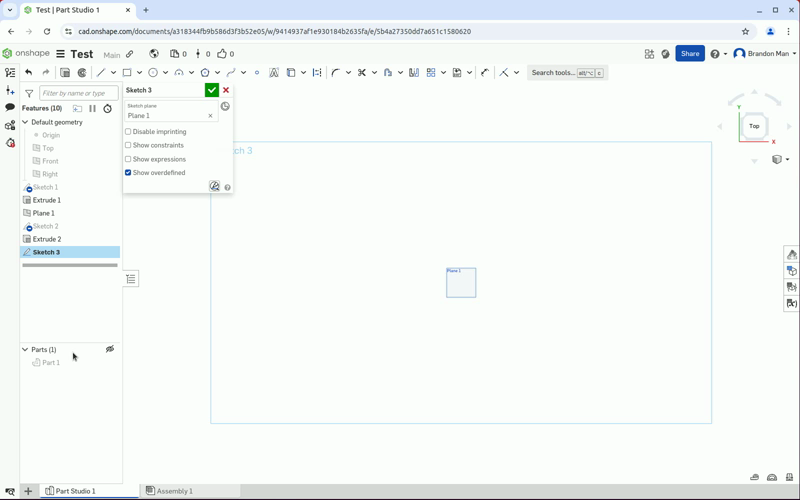
key_down(shift)
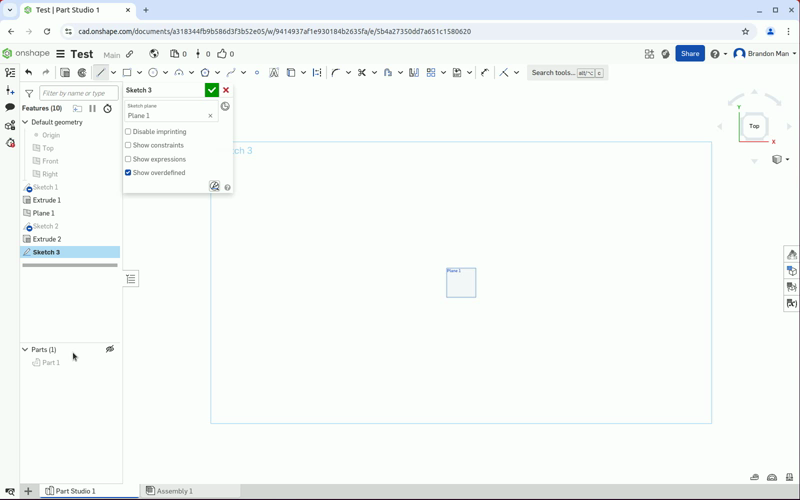
mouse_move(498, 211)
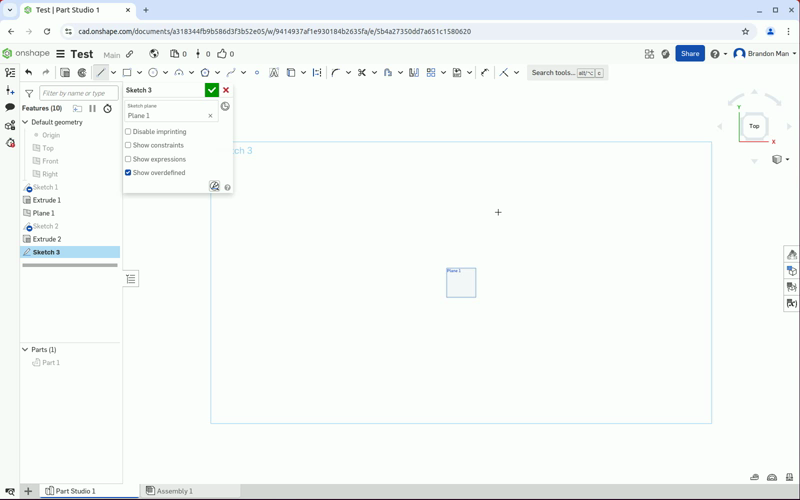
click(498, 211)
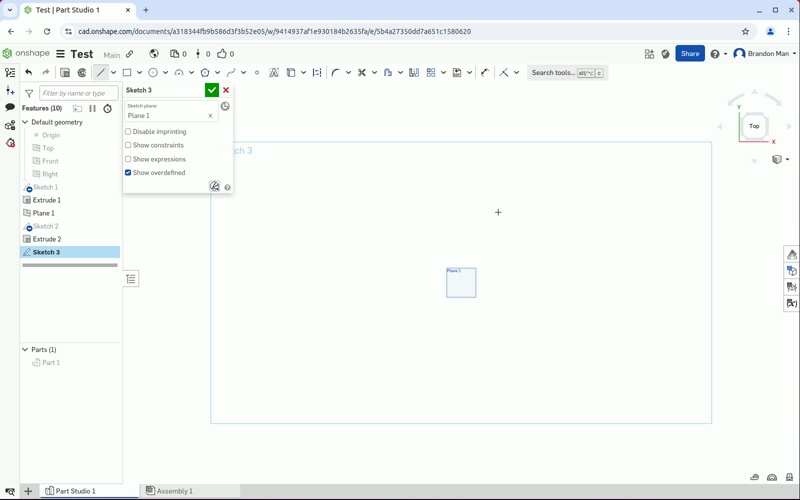
key_up(shift)
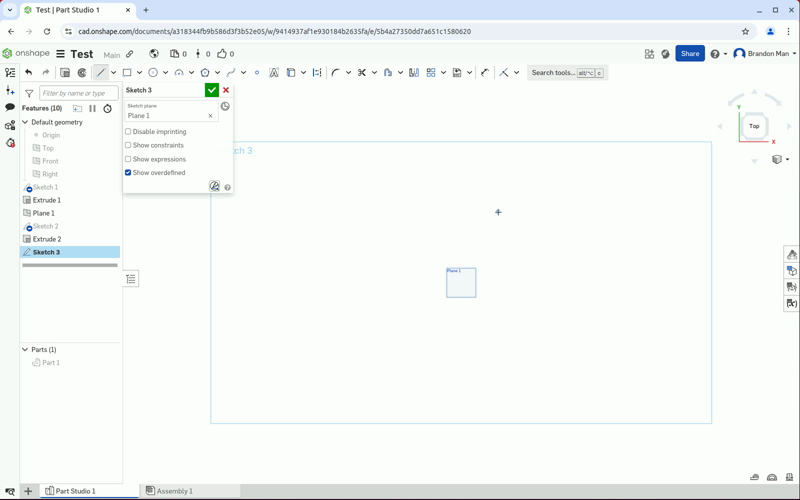
key_down(shift)
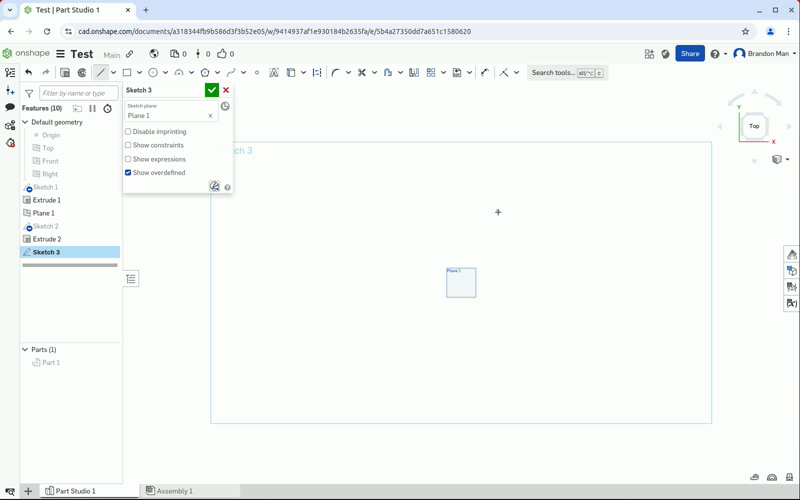
mouse_move(528, 211)
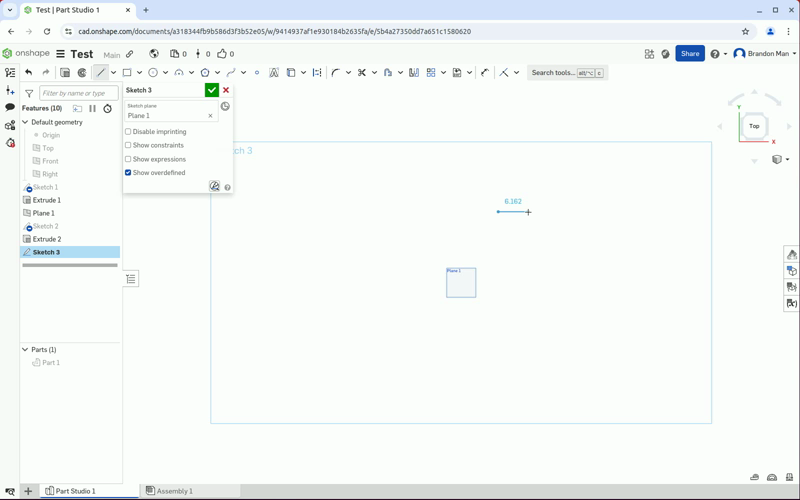
mouse_move(536, 211)
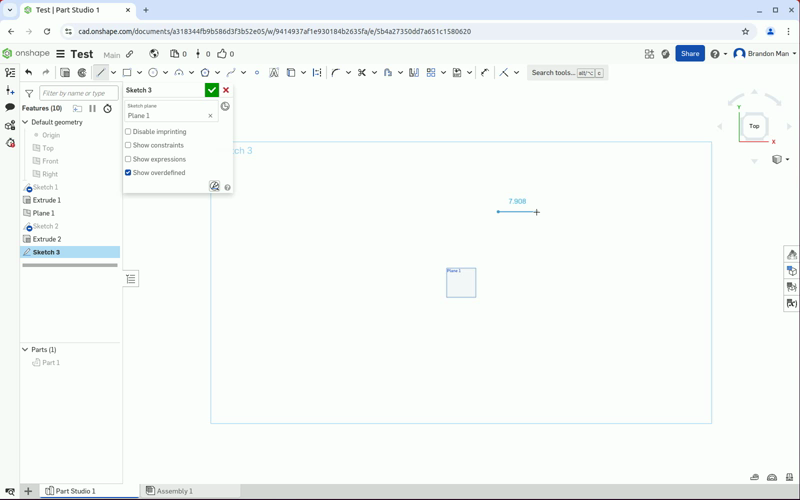
click(536, 211)
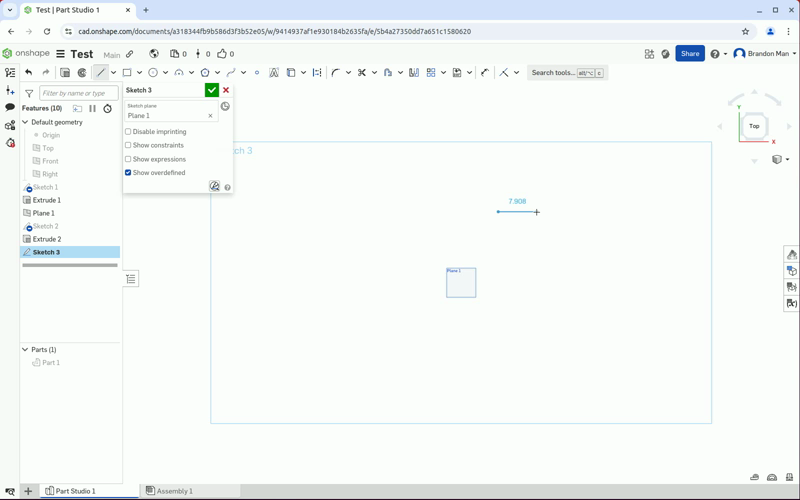
key_up(shift)
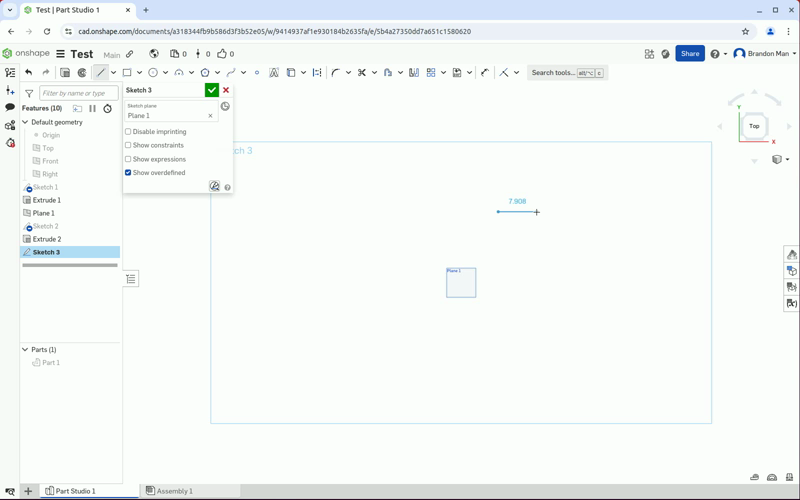
key_down(shift)
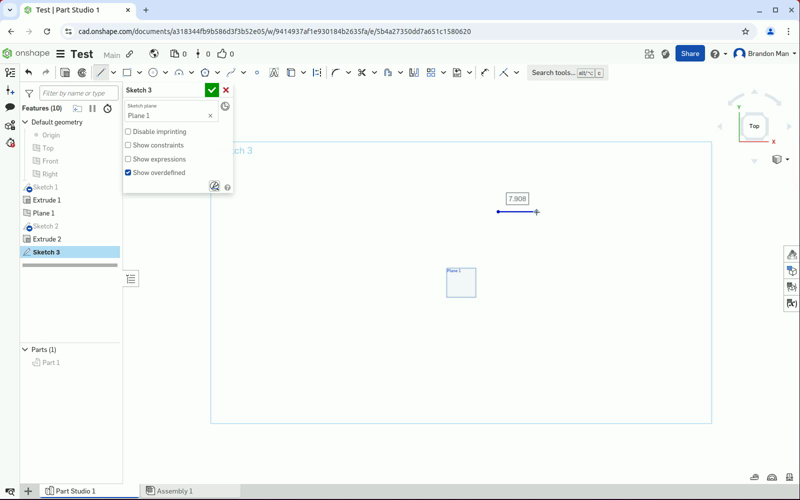
mouse_move(566, 211)
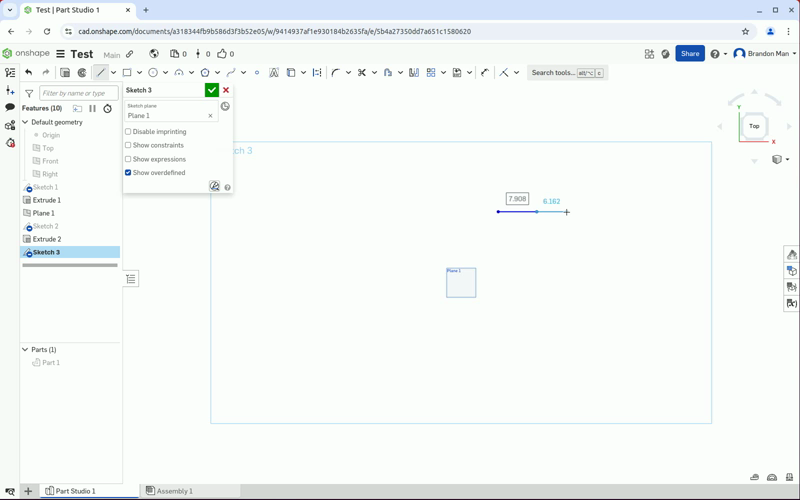
mouse_move(536, 173)
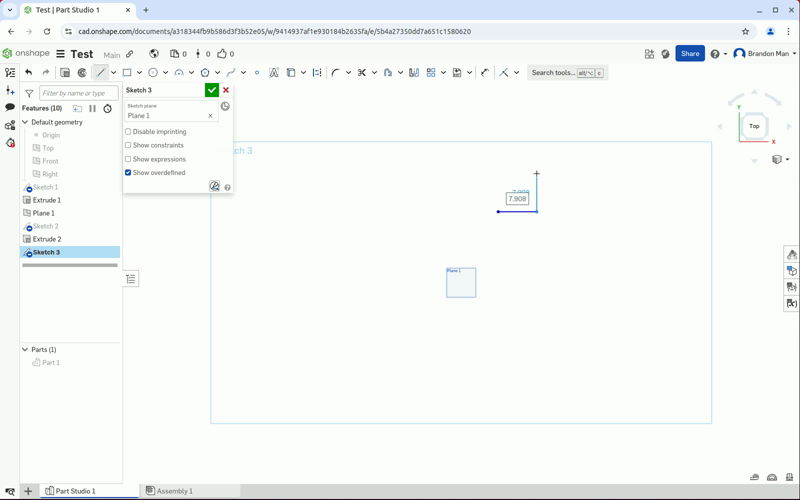
click(536, 173)
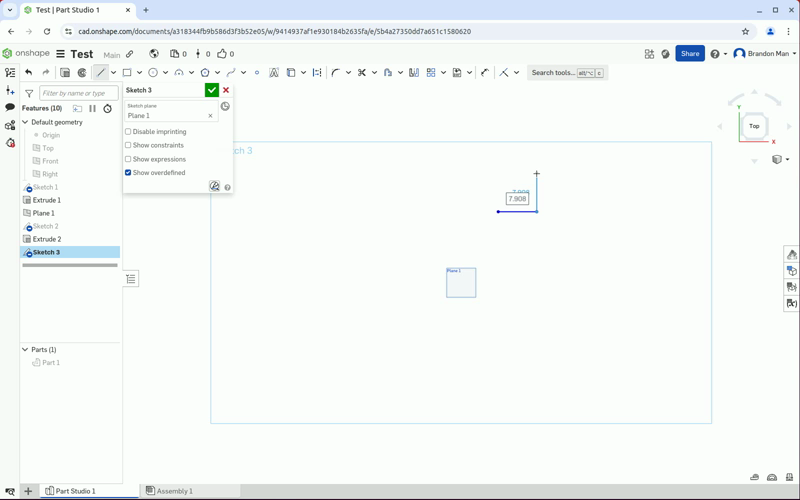
key_up(shift)
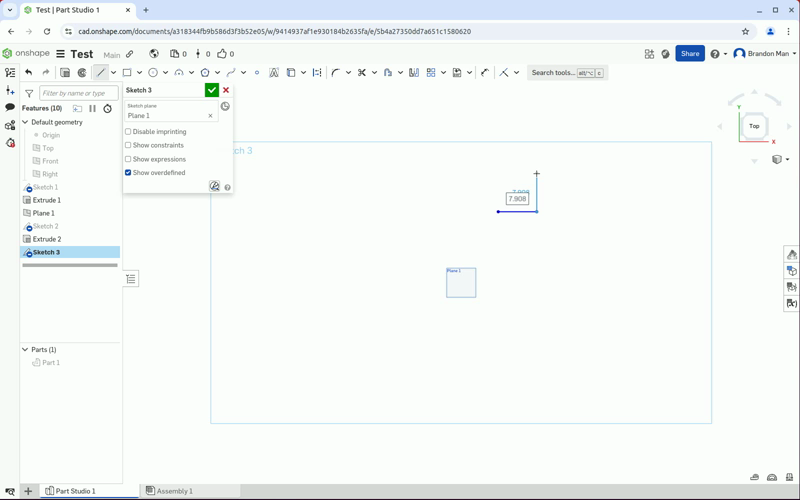
key_down(shift)
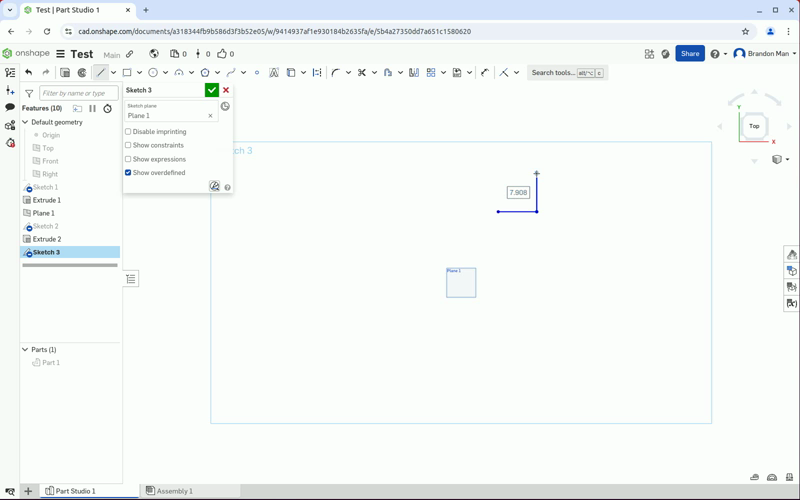
mouse_move(566, 173)
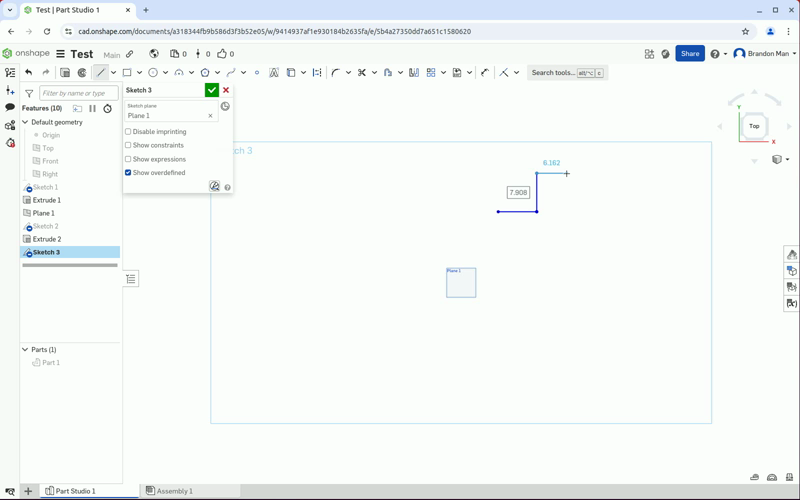
mouse_move(498, 173)
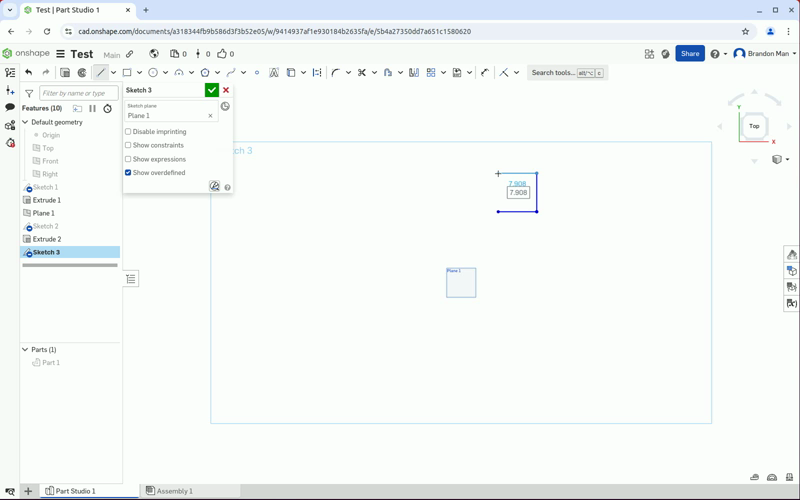
click(498, 173)
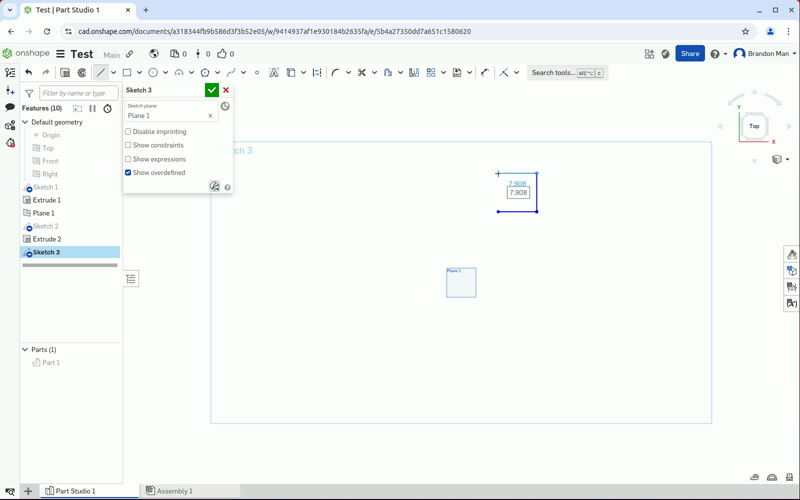
key_up(shift)
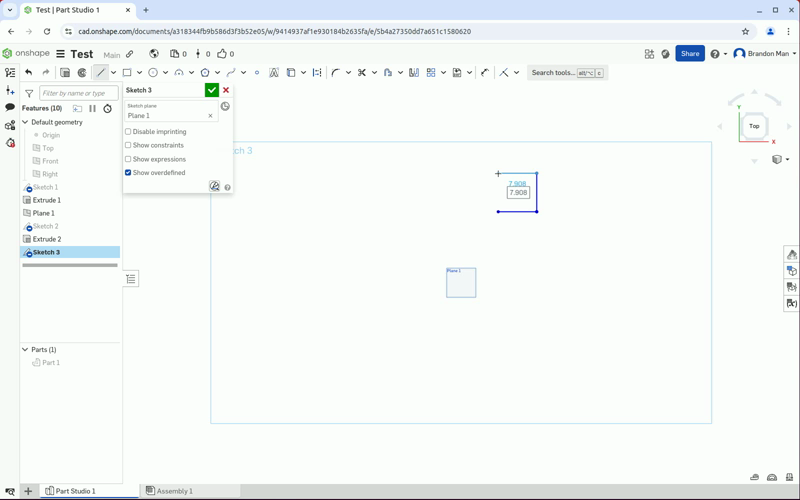
mouse_move(528, 173)
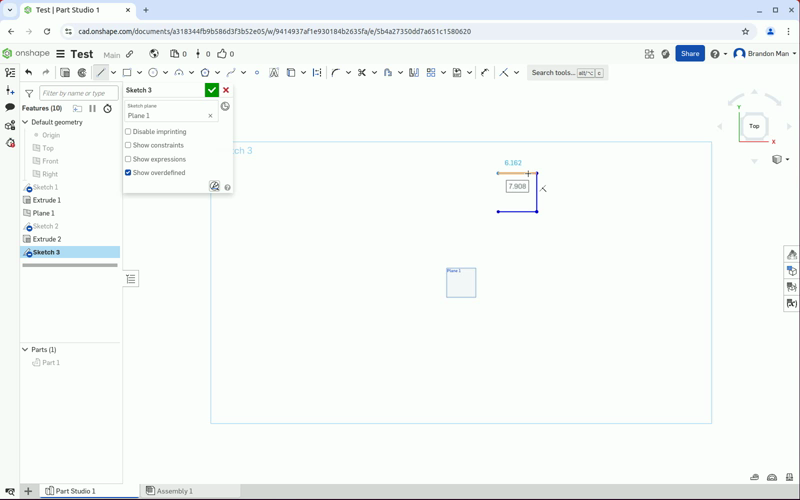
key_down(shift)
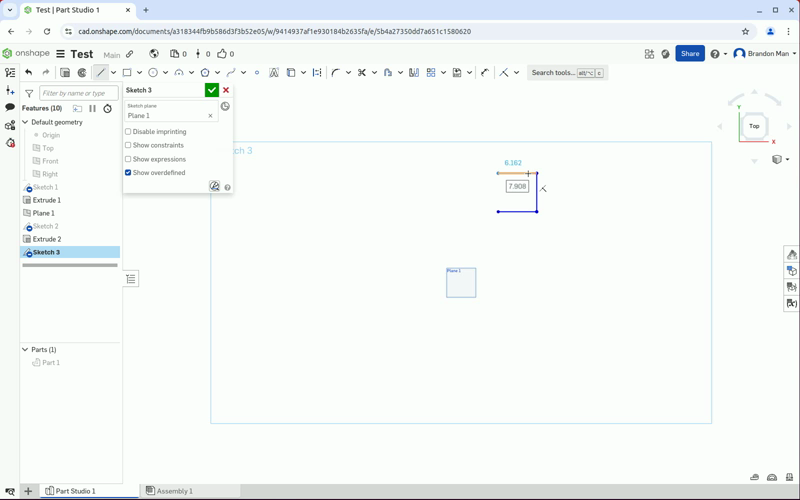
mouse_move(498, 211)
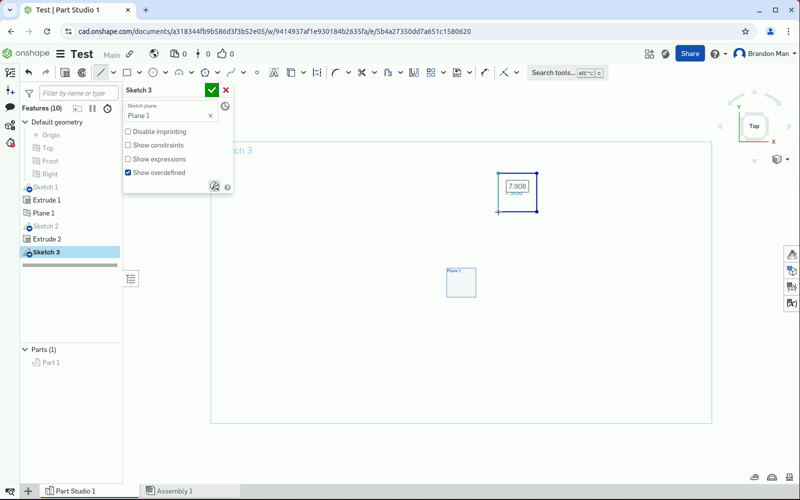
key_up(shift)
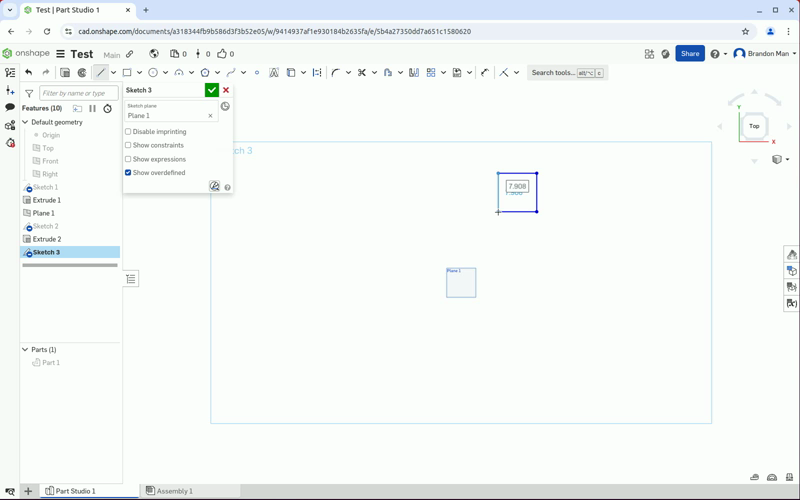
click(498, 211)
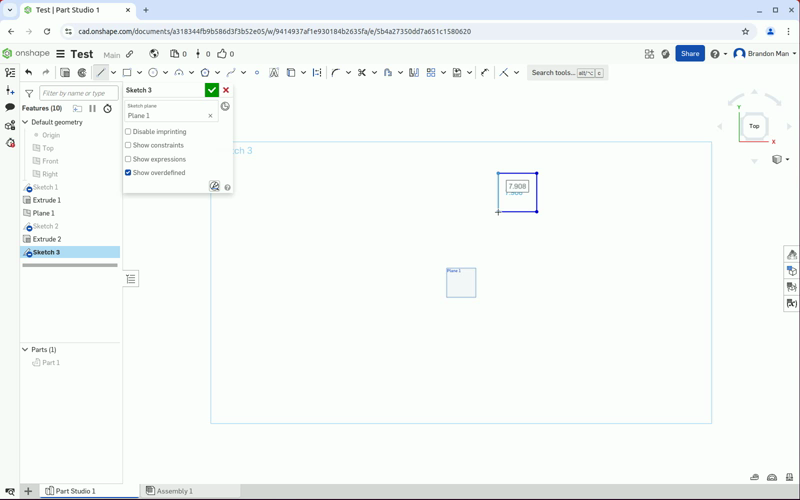
key(esc)
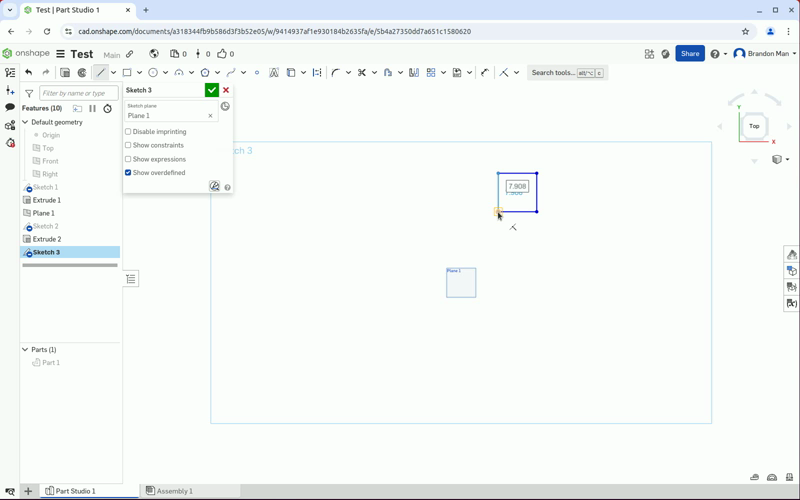
mouse_move(530, 209)
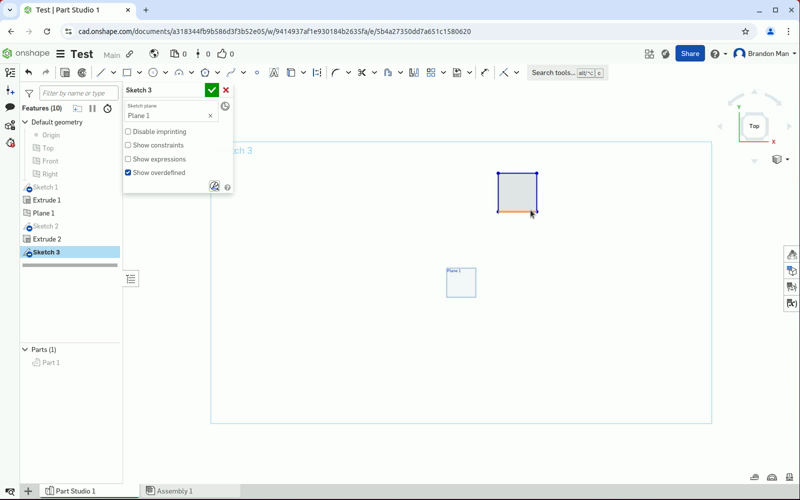
scroll(6)
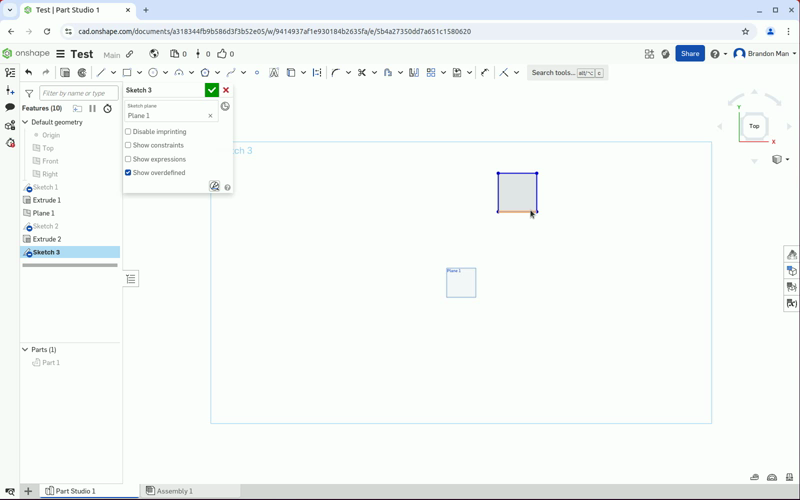
scroll(6)
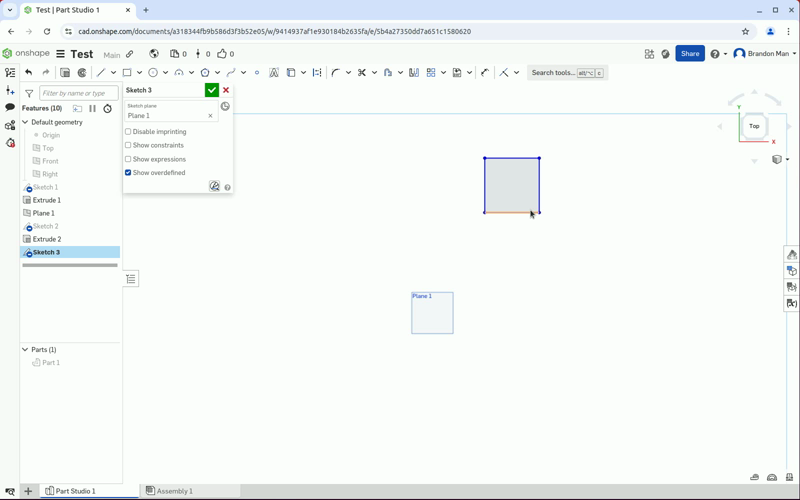
scroll(6)
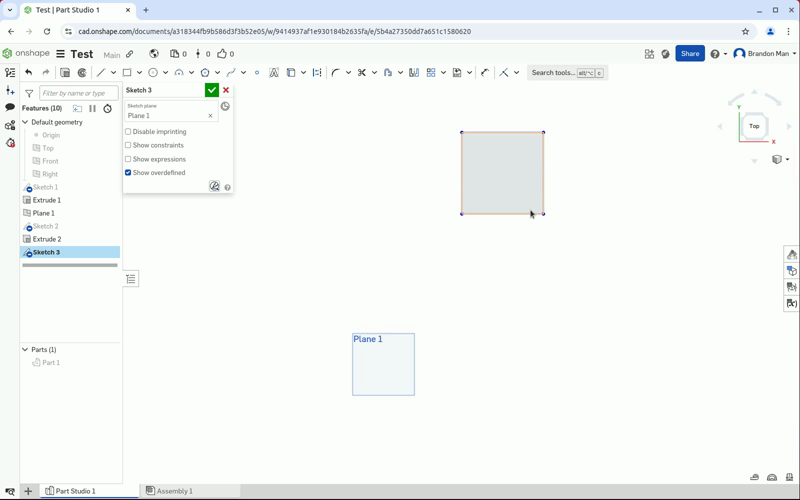
scroll(6)
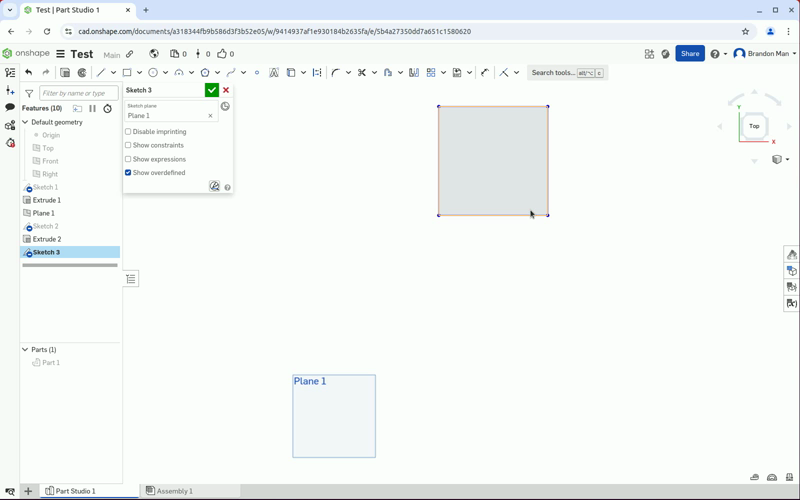
scroll(6)
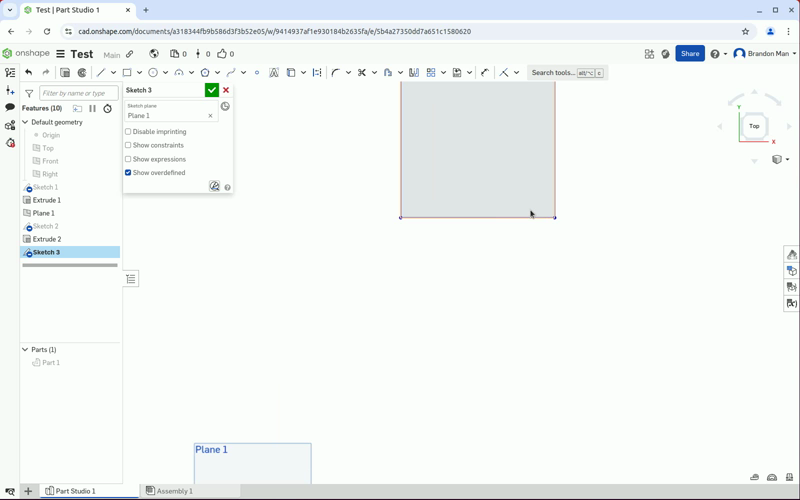
scroll(6)
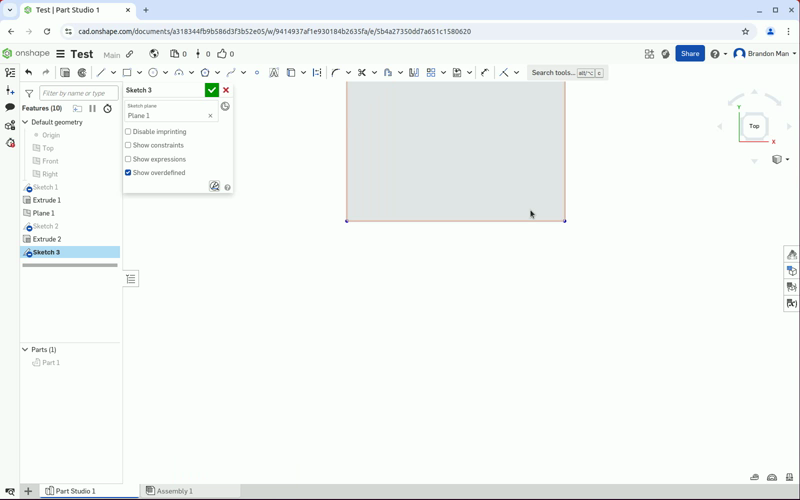
scroll(6)
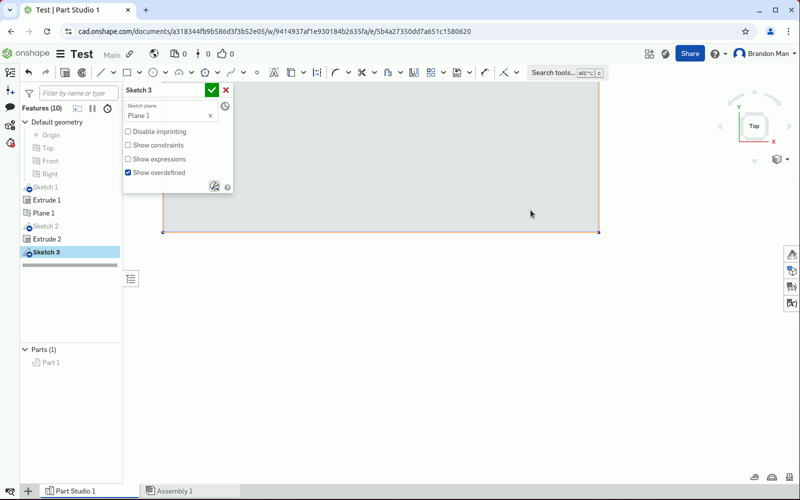
click(530, 209)
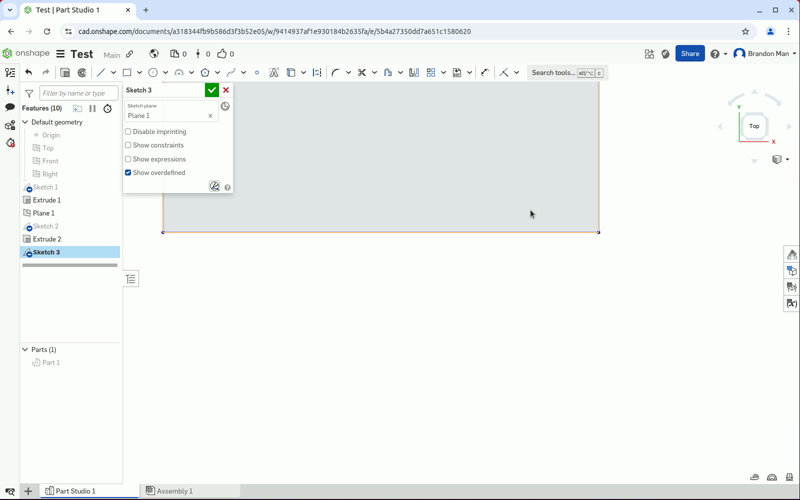
scroll(-6)
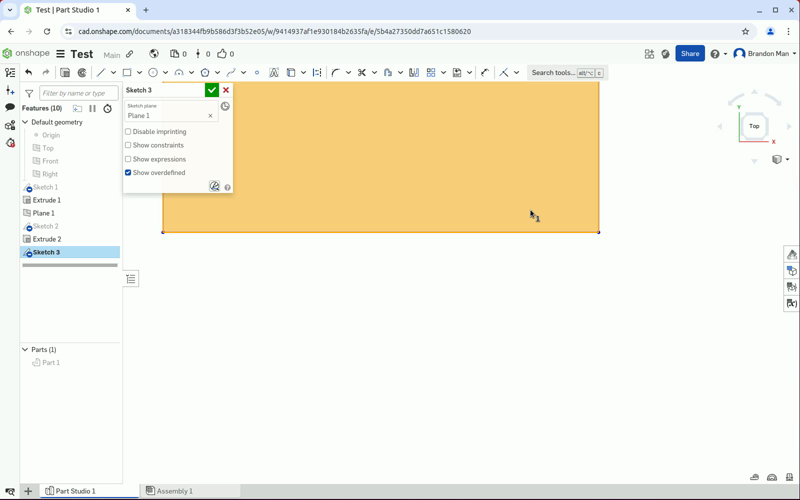
scroll(-6)
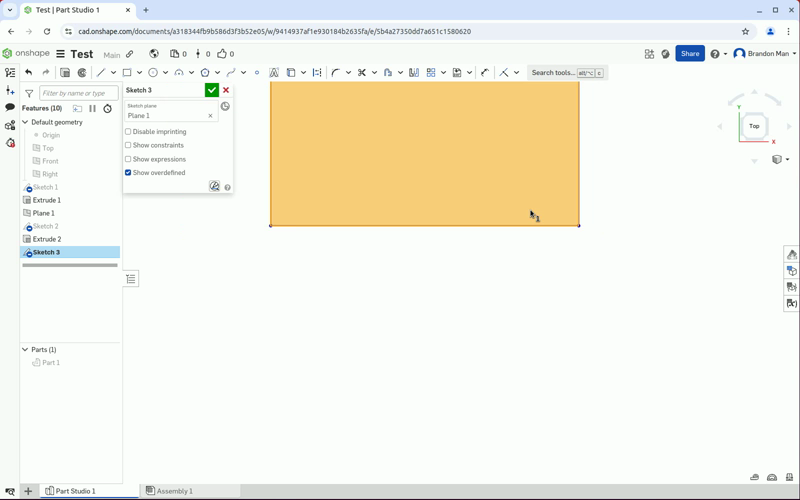
scroll(-6)
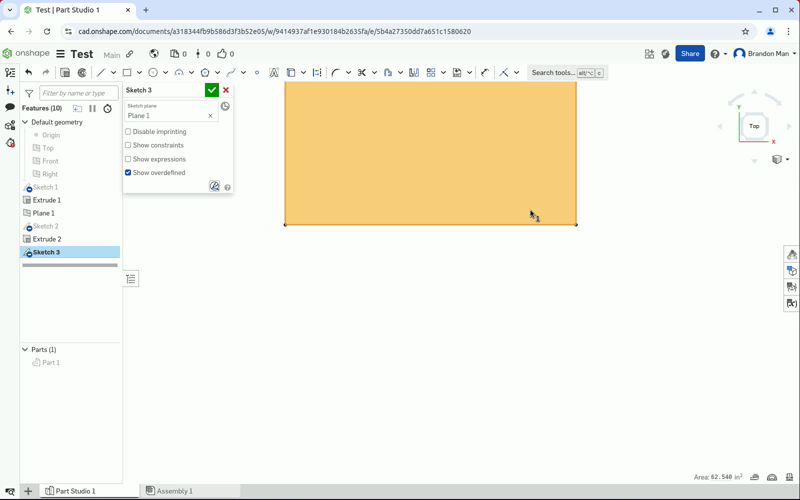
scroll(-6)
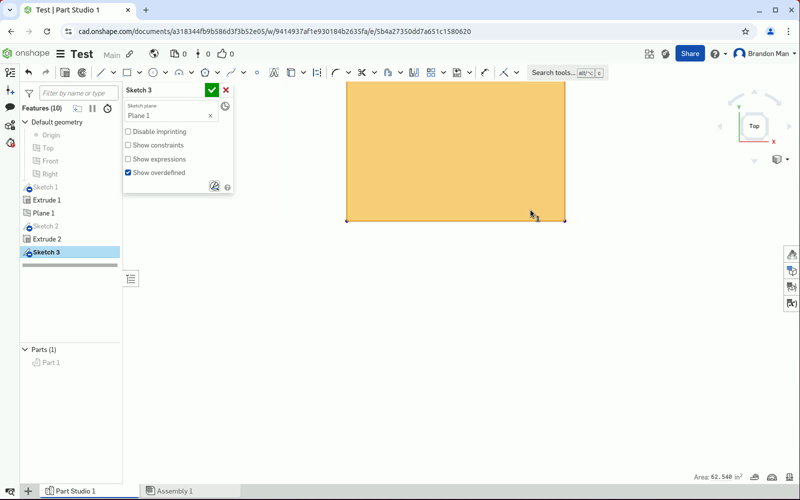
scroll(-6)
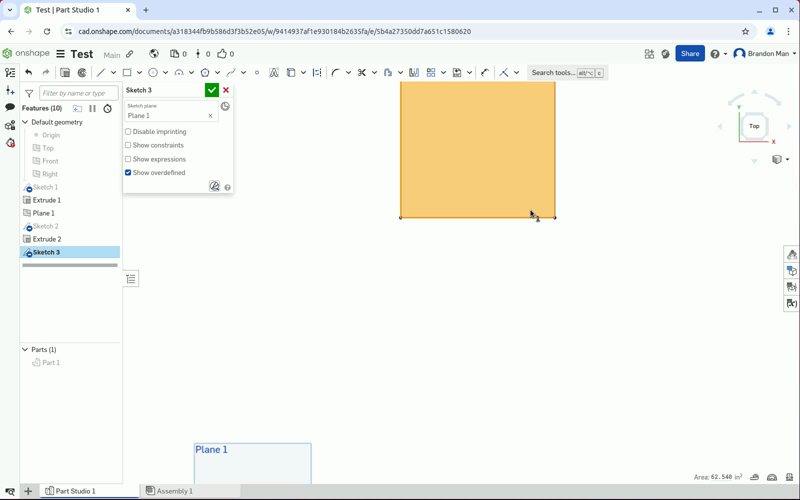
scroll(-6)
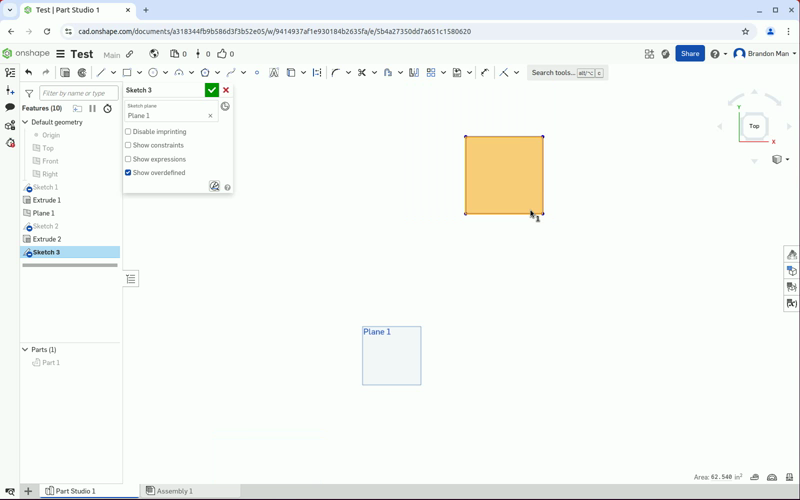
scroll(-6)
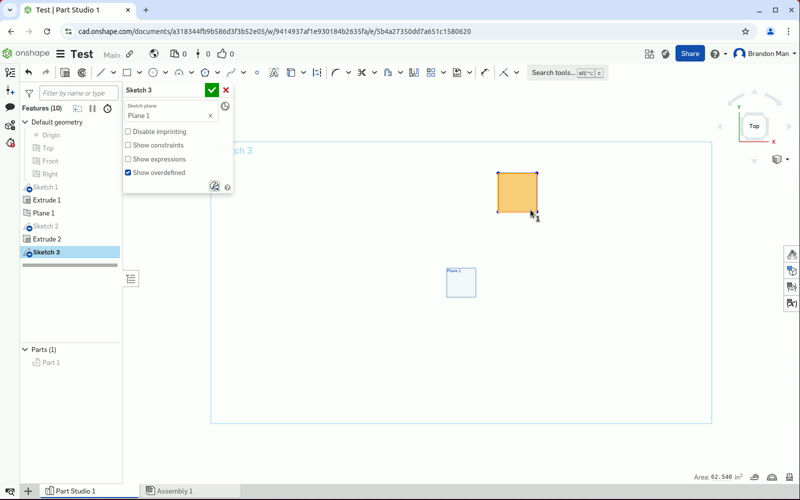
mouse_move(73, 352)
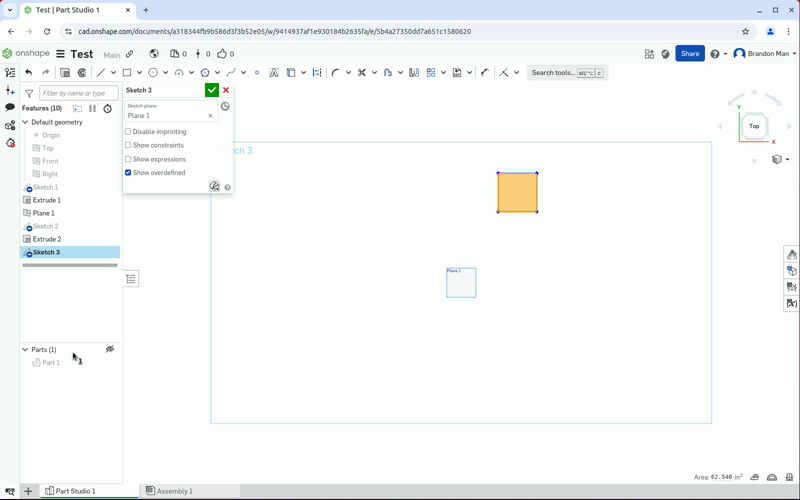
key(shift+y)
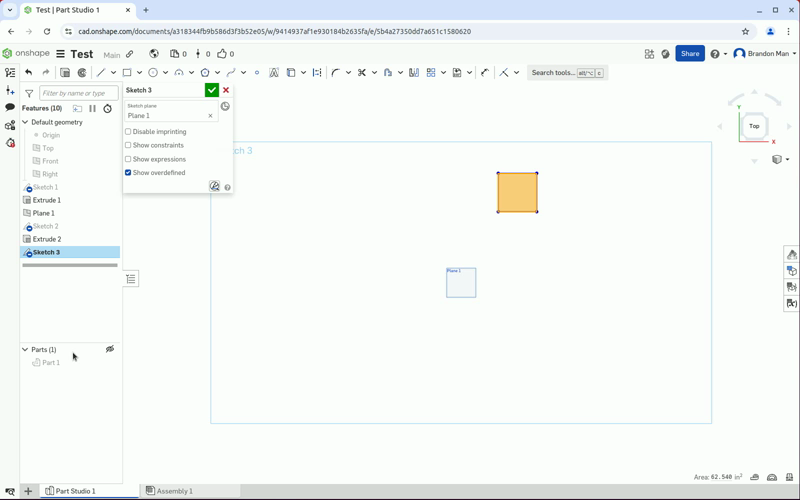
key(shift+e)
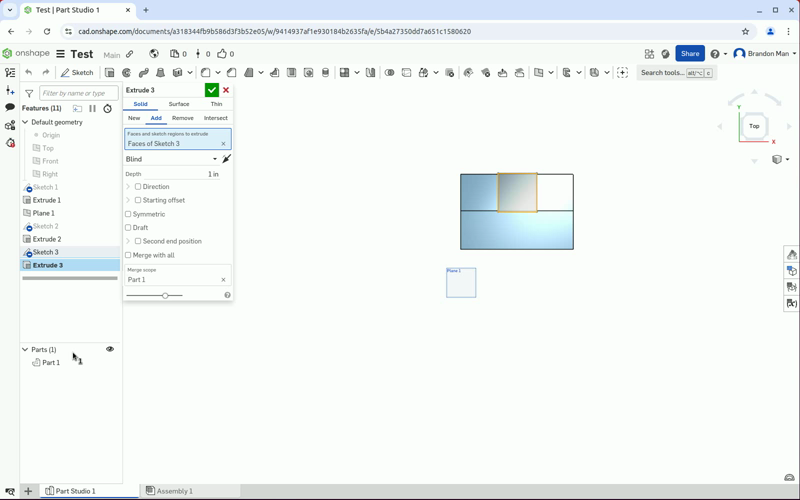
mouse_move(143, 106)
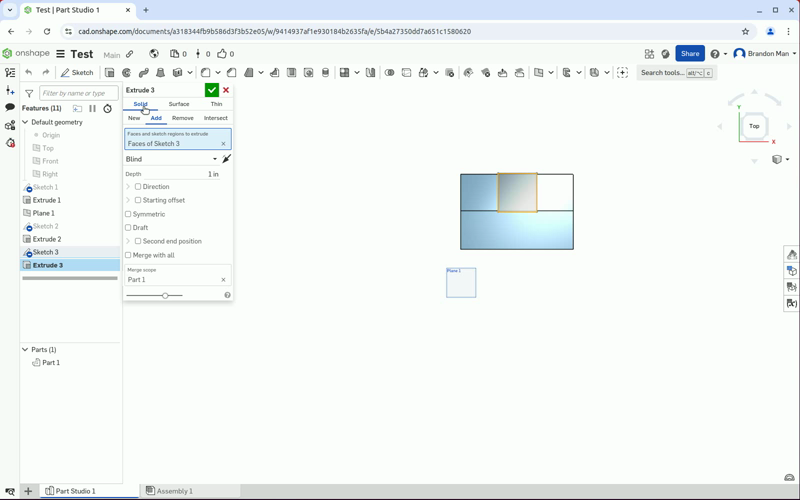
click(143, 106)
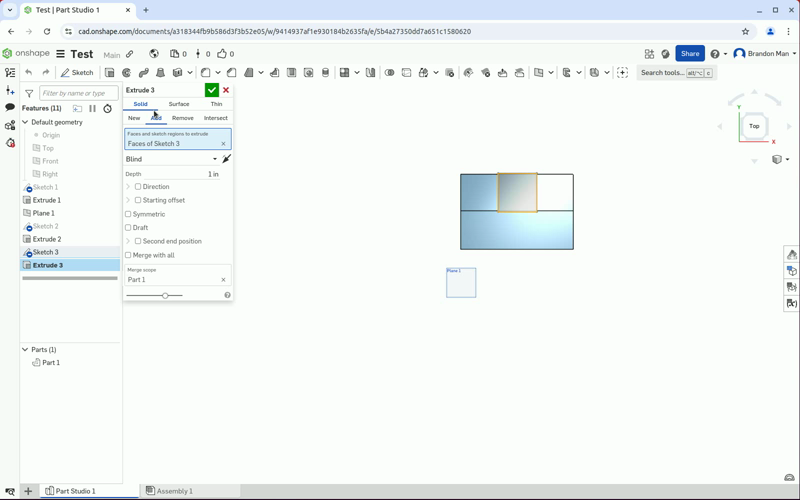
mouse_move(186, 120)
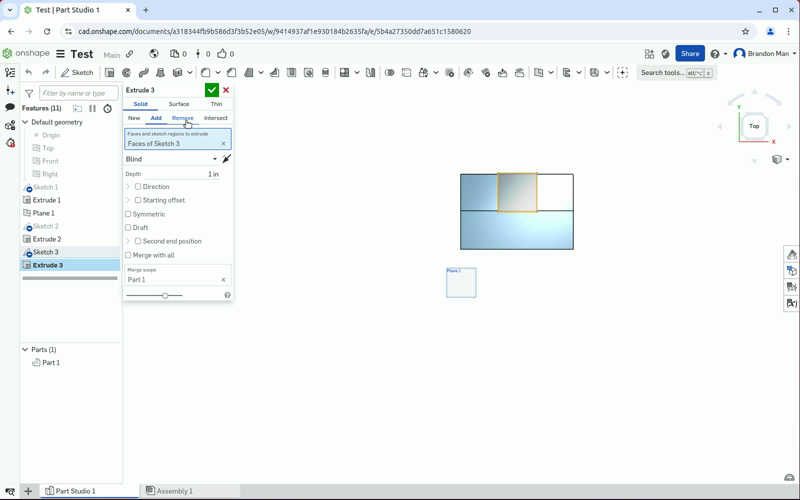
click(186, 120)
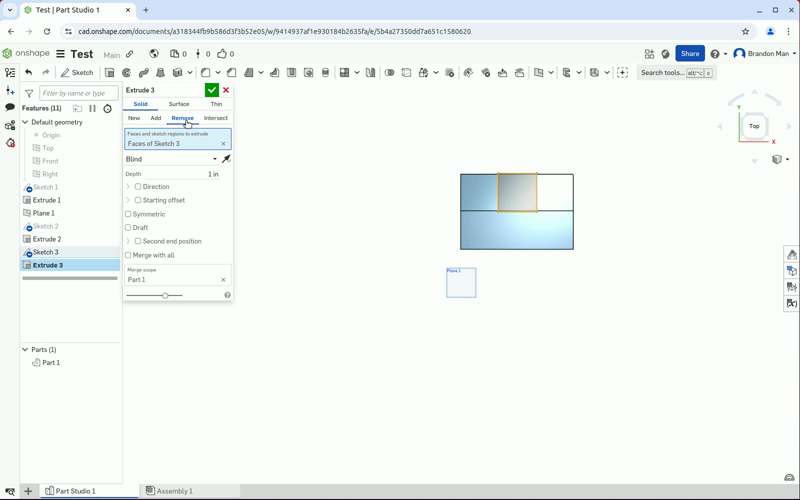
key(tab, 4)
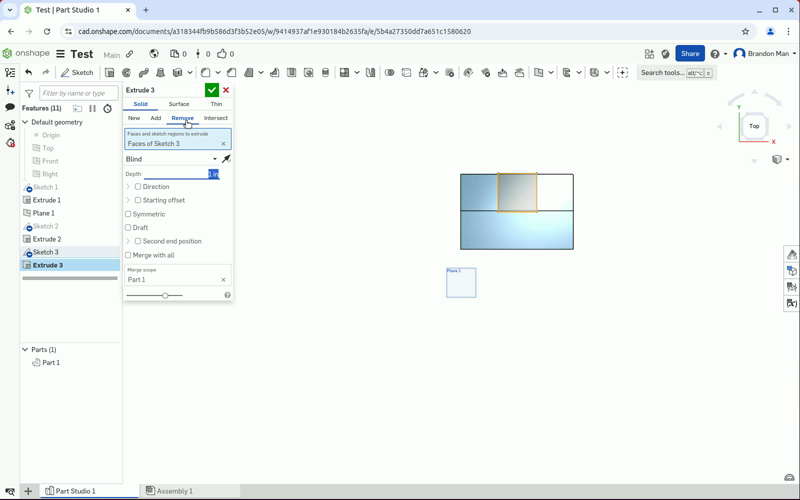
text(3.851)
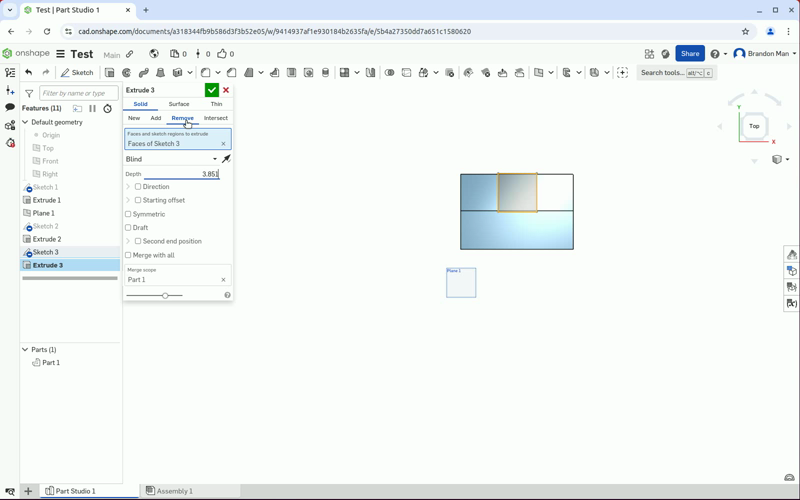
key(tab, 6)
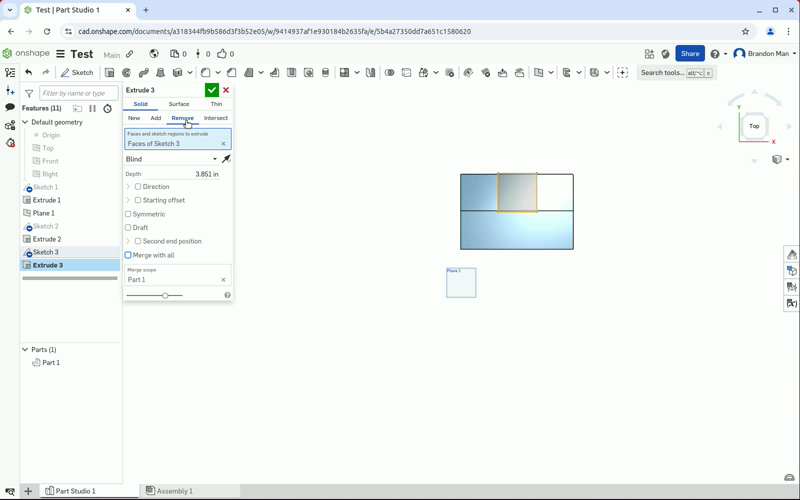
key(space)
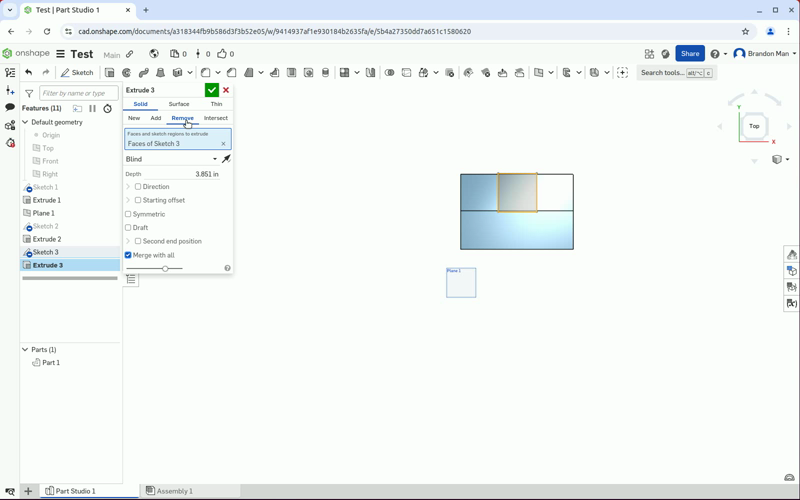
key(enter)
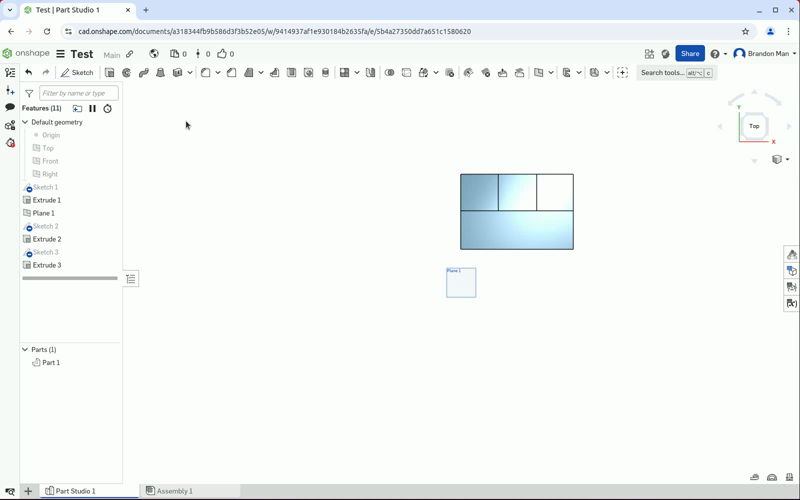
key(shift+h)
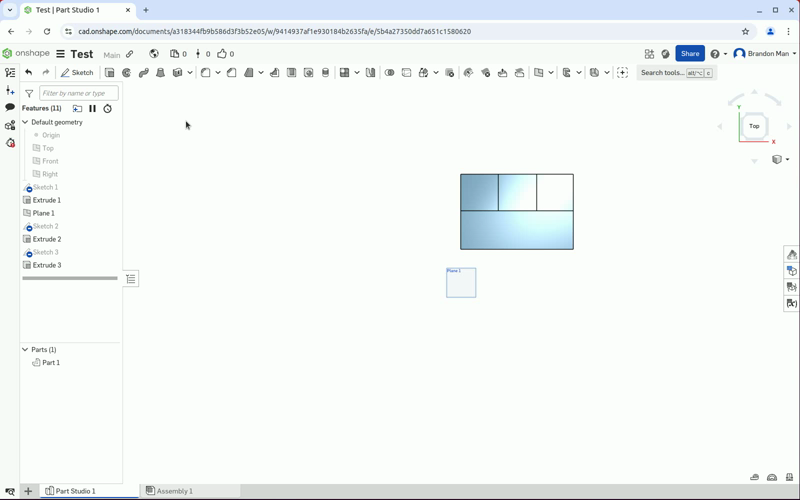
key(shift+h)
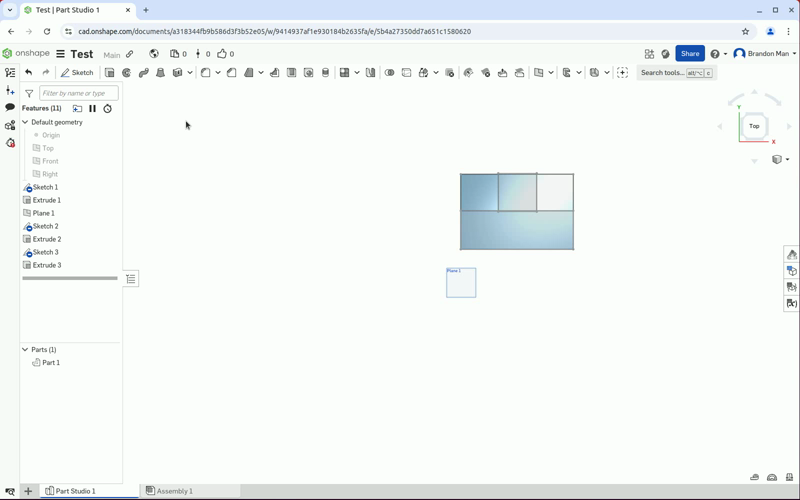
key(shift+7)
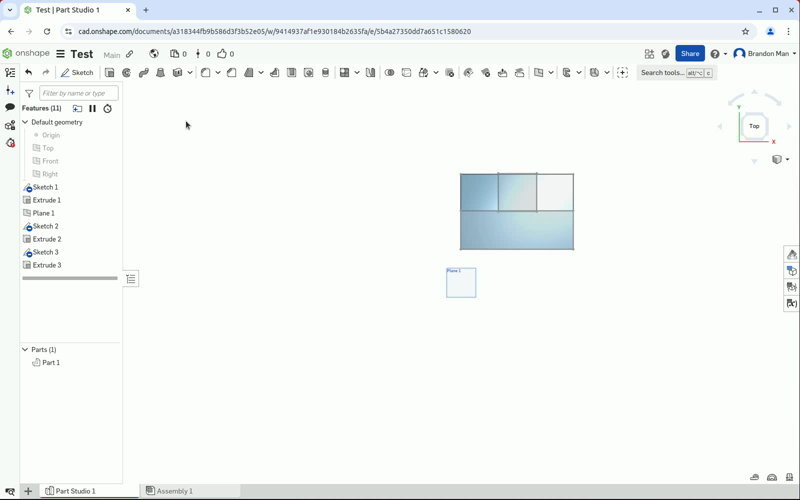
key(up, 3)
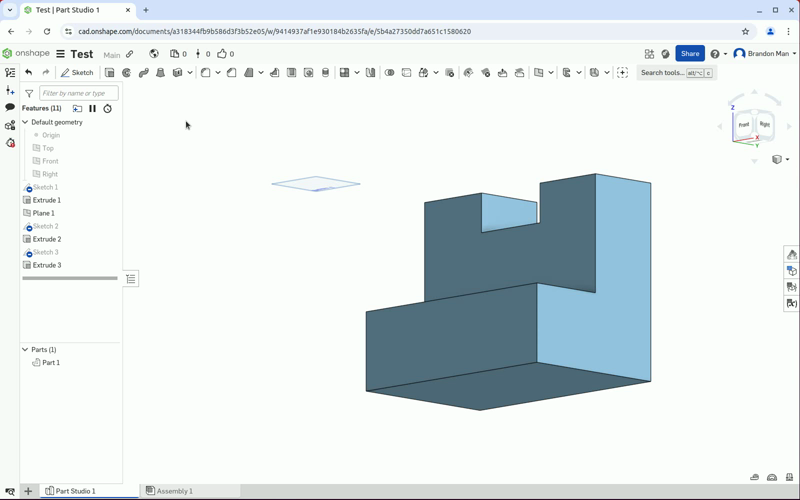
key(left, 3)
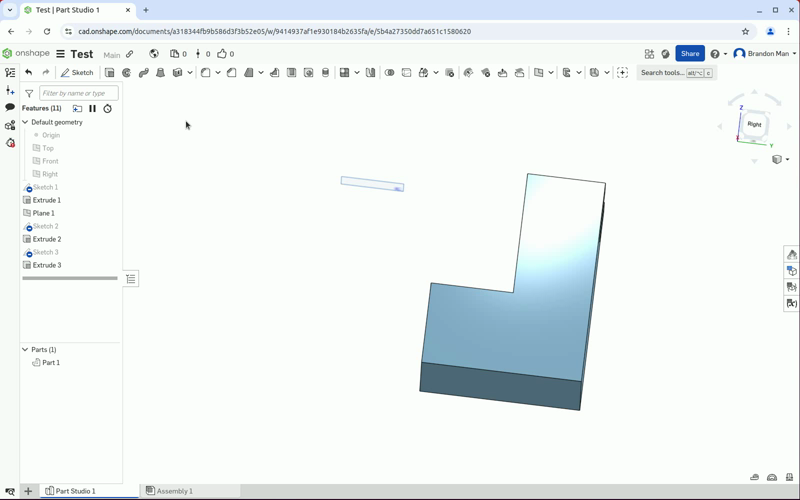
key(right, 3)
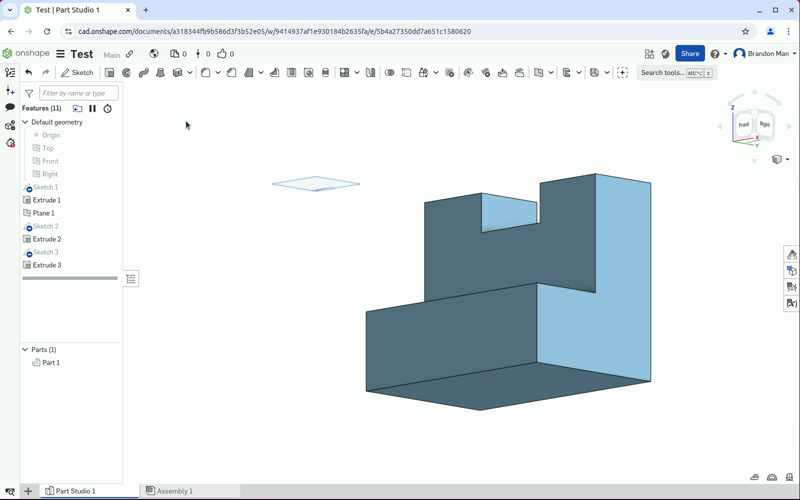
key(down, 3)
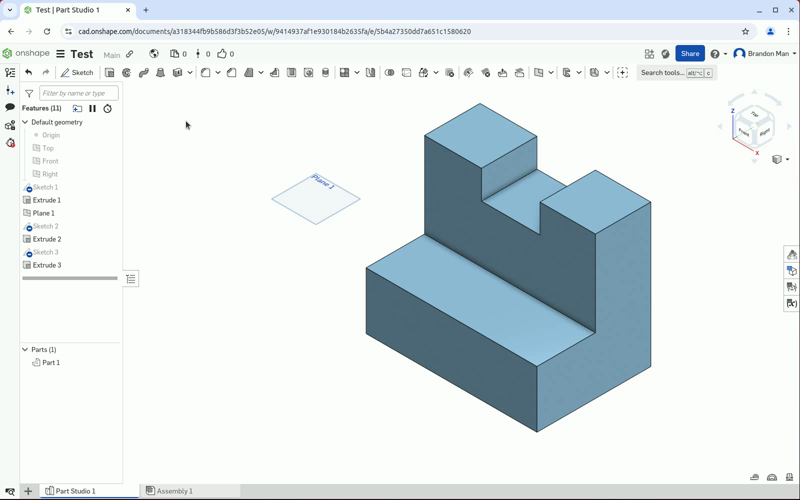
mouse_move(73, 189)
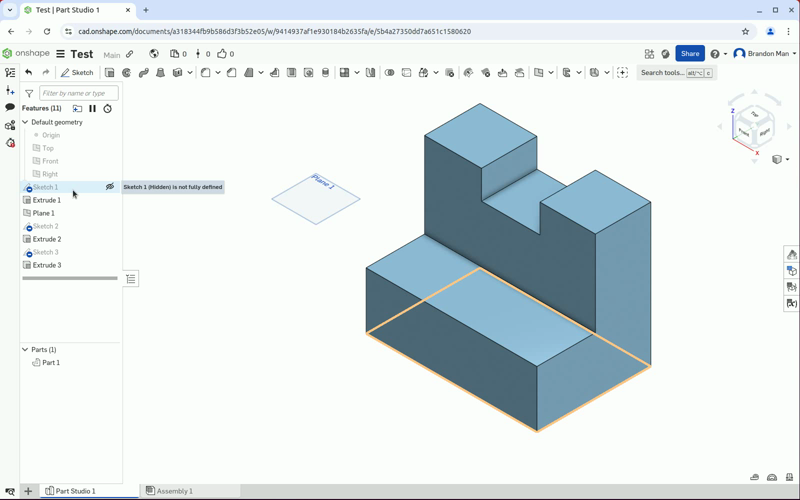
click(73, 189)